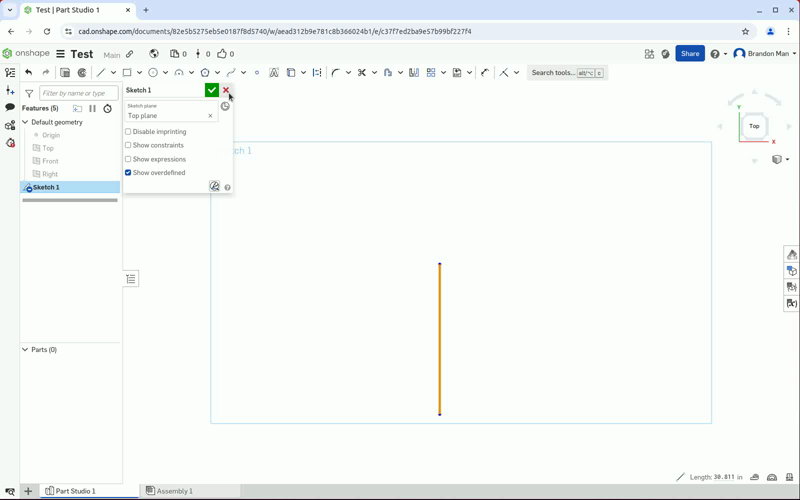
key(shift+h)
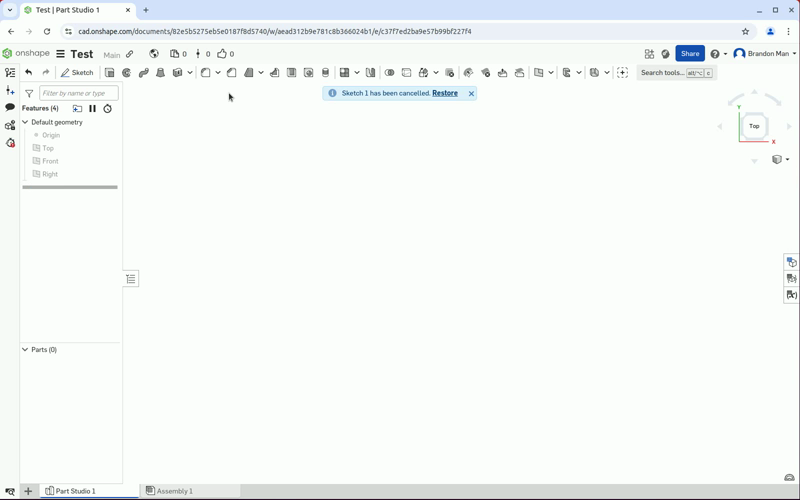
mouse_move(73, 352)
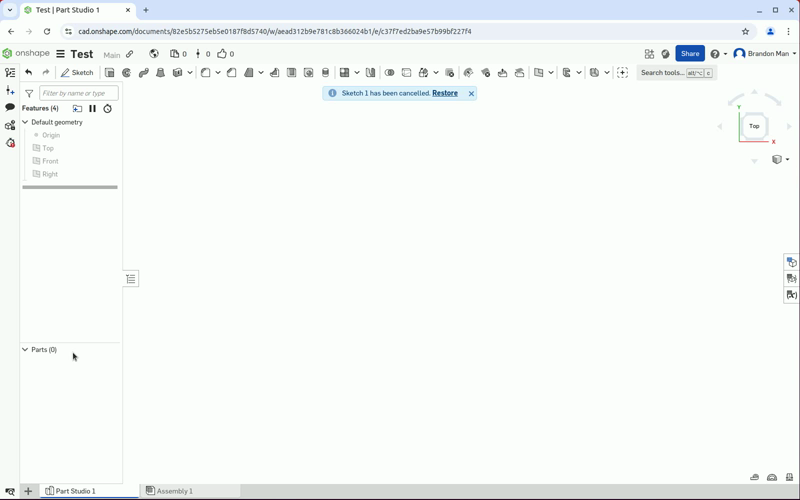
key(y)
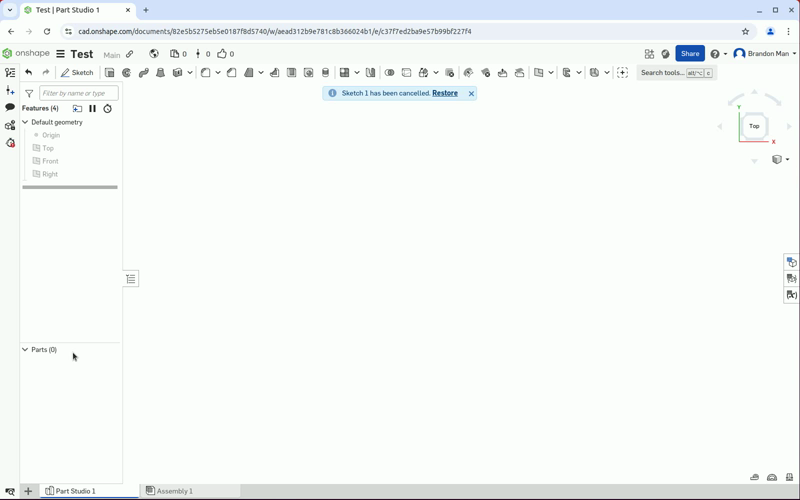
key(shift+p)
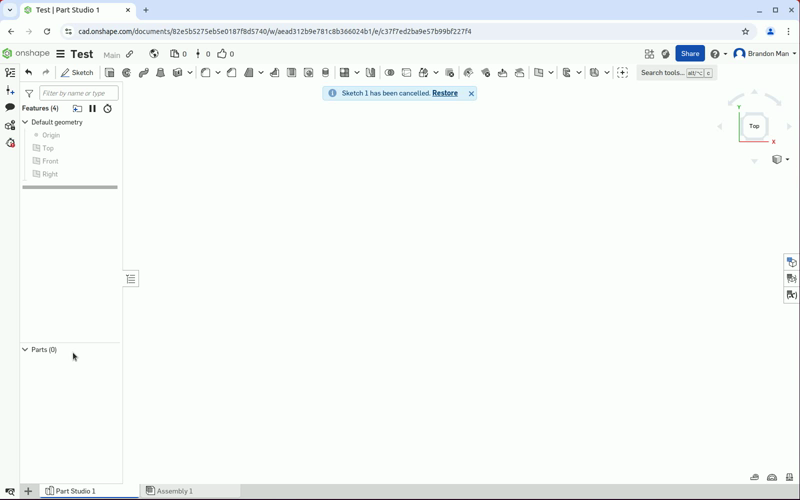
key(space)
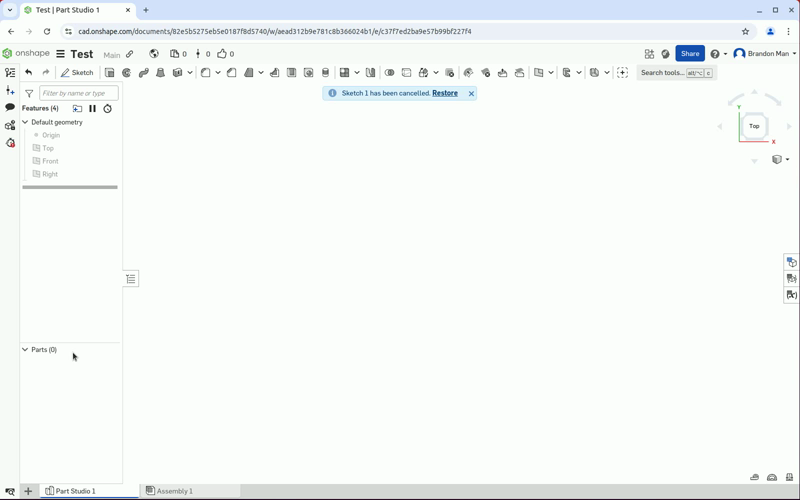
key_down(shift)
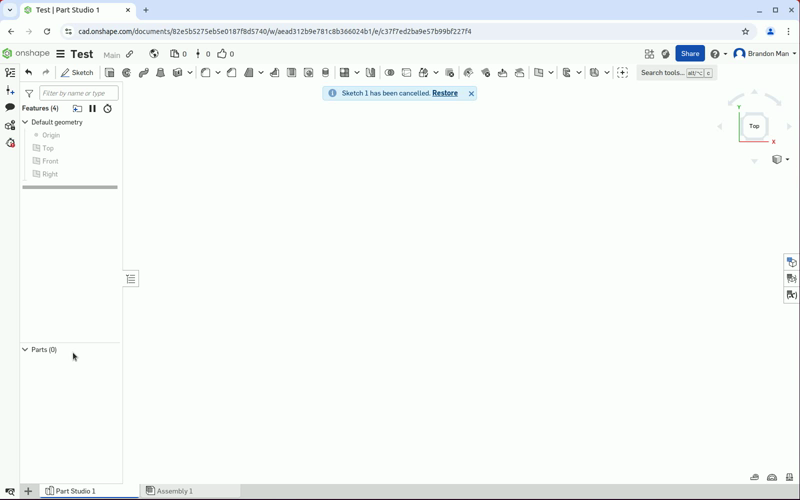
key(up)
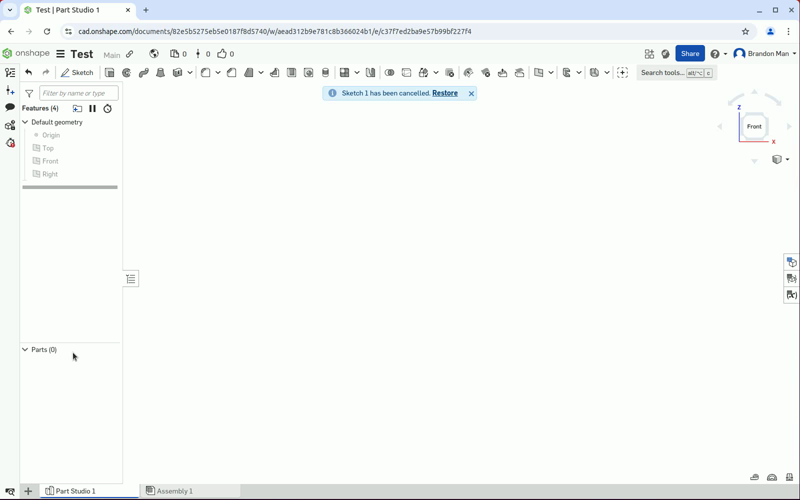
key_up(shift)
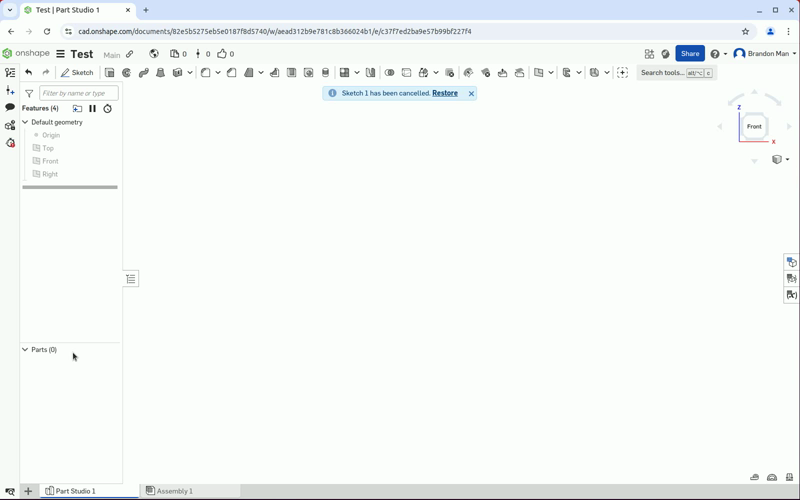
mouse_move(73, 352)
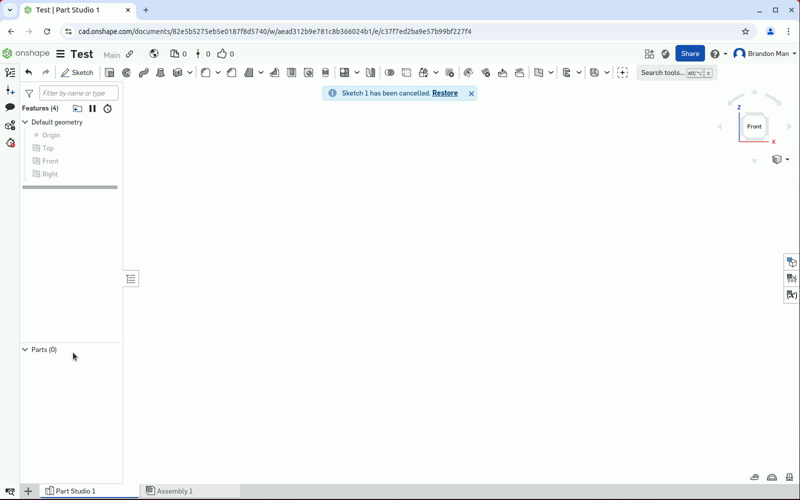
key(shift+y)
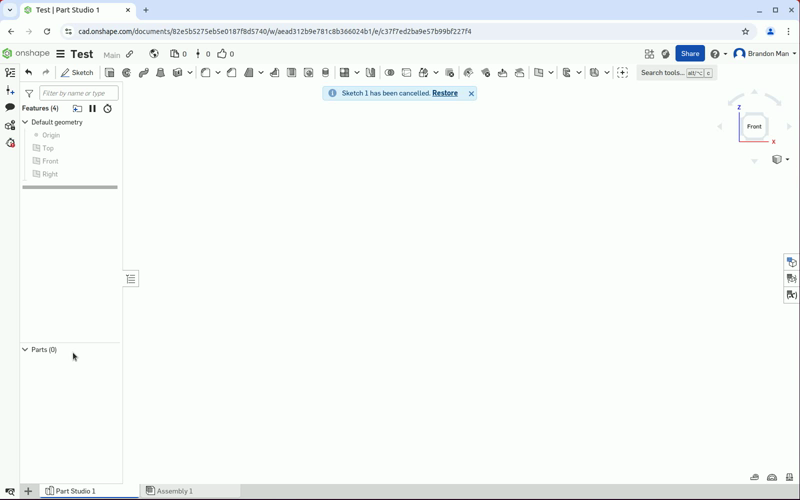
key(shift+s)
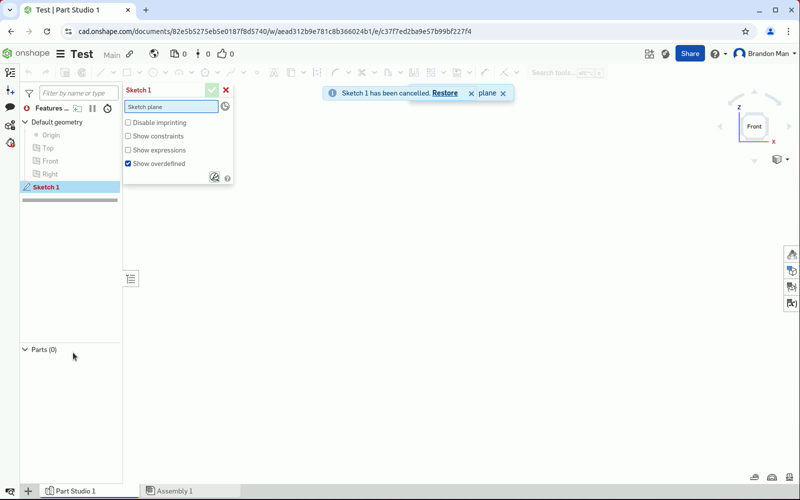
mouse_move(73, 163)
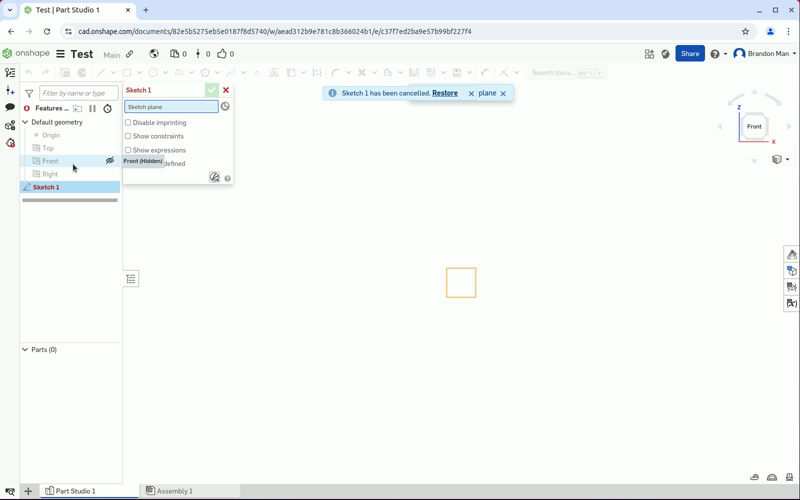
click(73, 163)
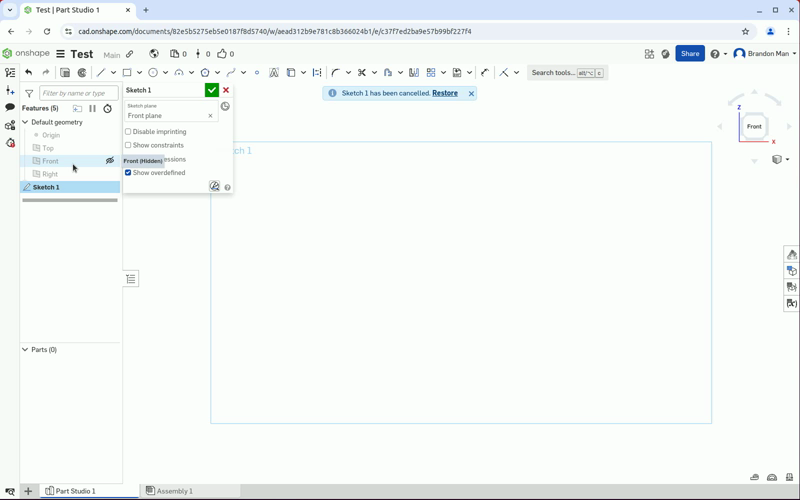
mouse_move(73, 352)
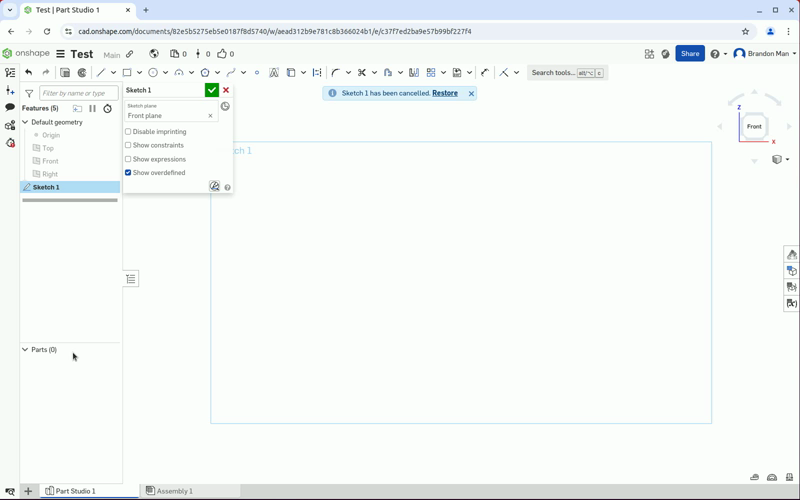
key(y)
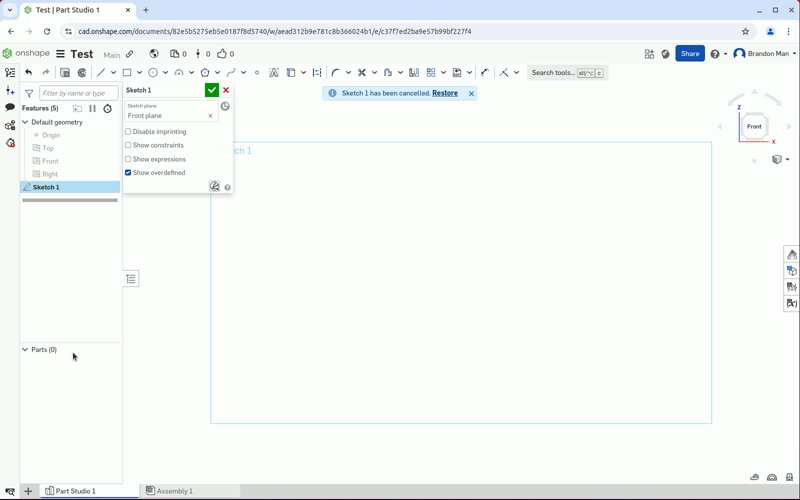
key(l)
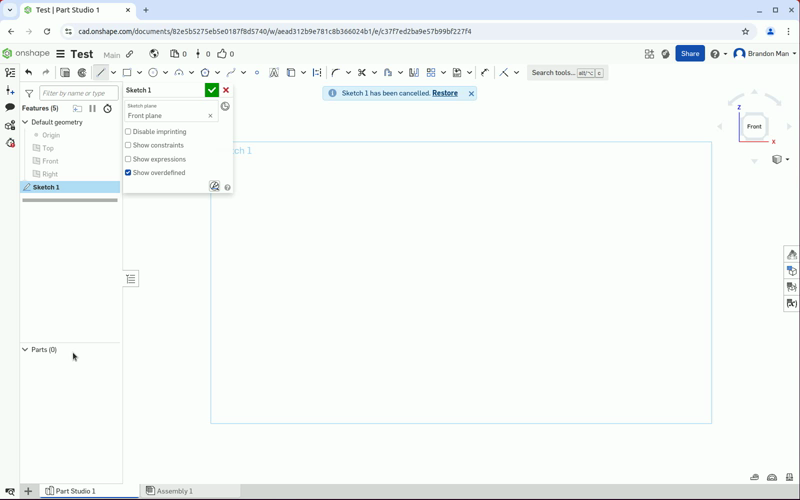
key_down(shift)
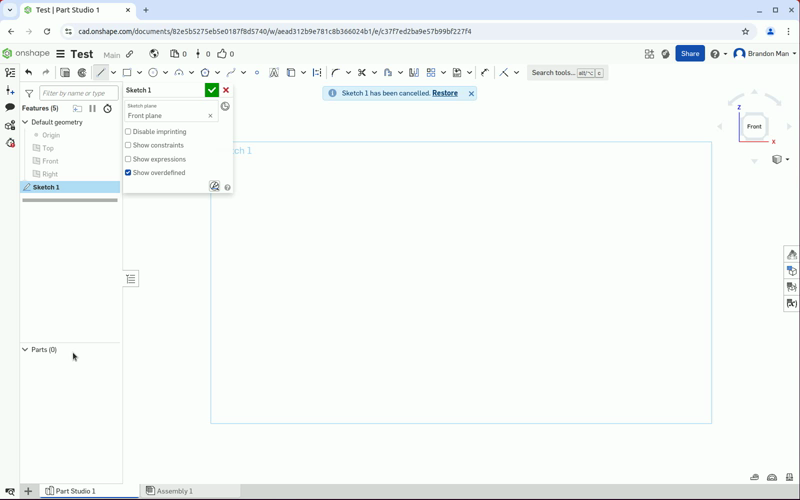
mouse_move(449, 306)
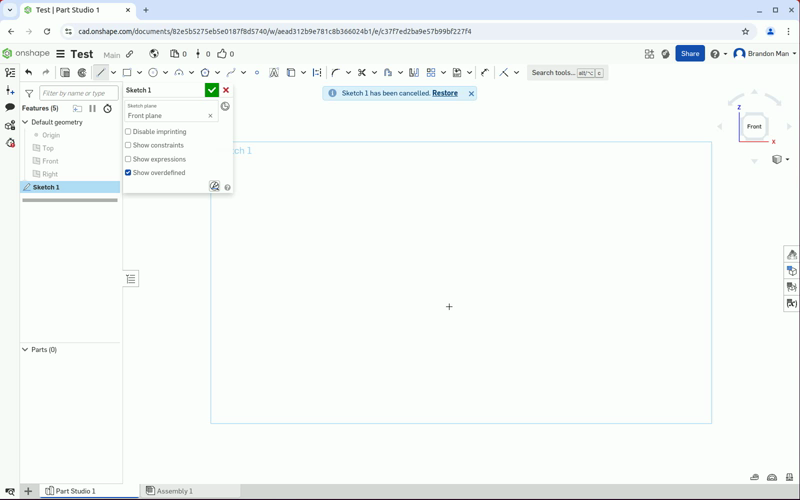
click(449, 306)
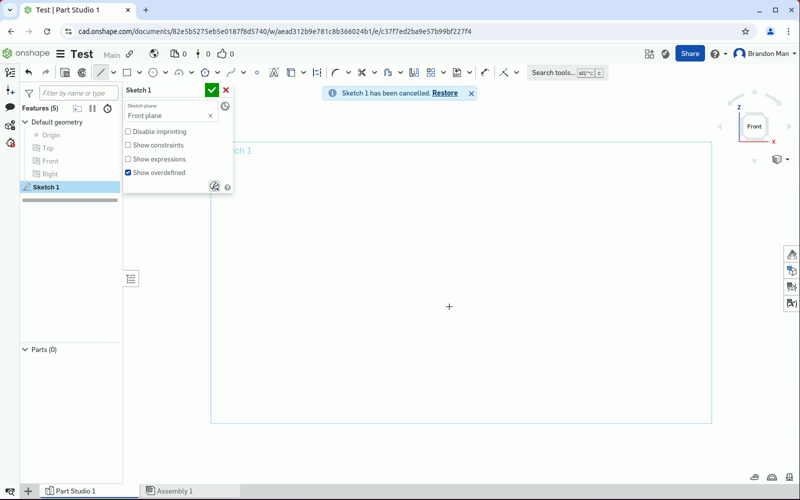
key_up(shift)
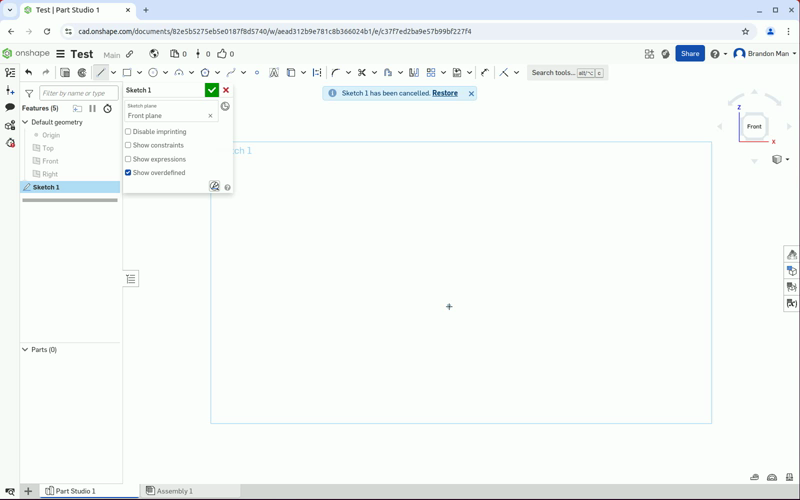
key_down(shift)
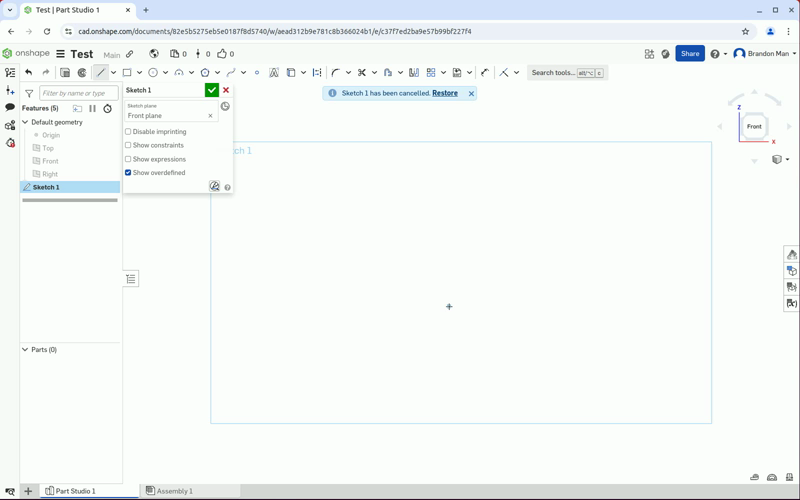
mouse_move(479, 306)
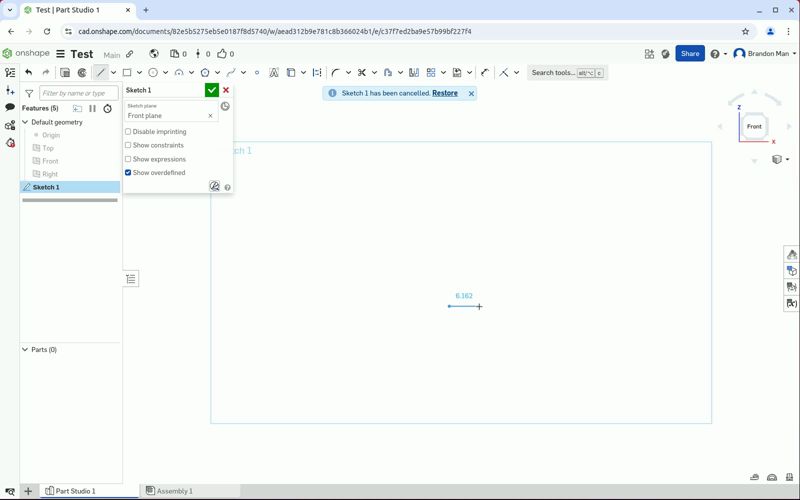
mouse_move(478, 322)
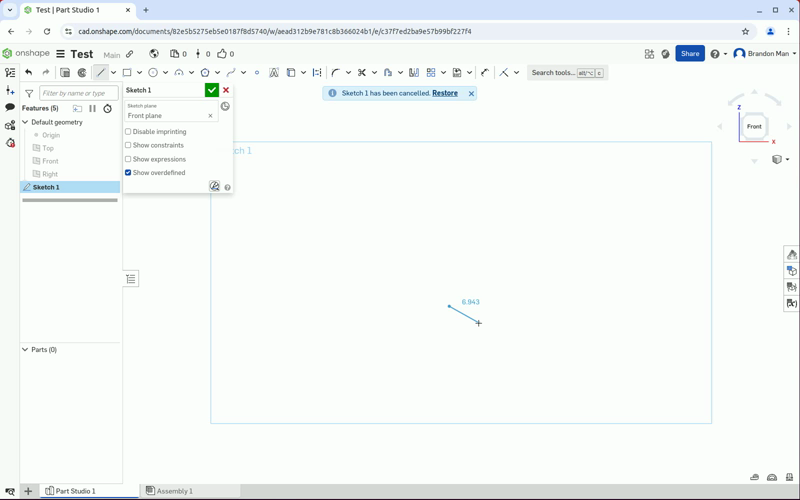
click(478, 322)
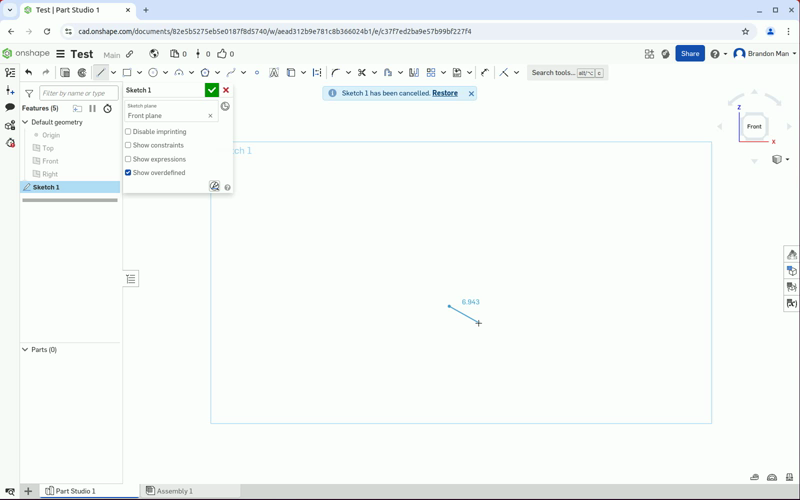
key_up(shift)
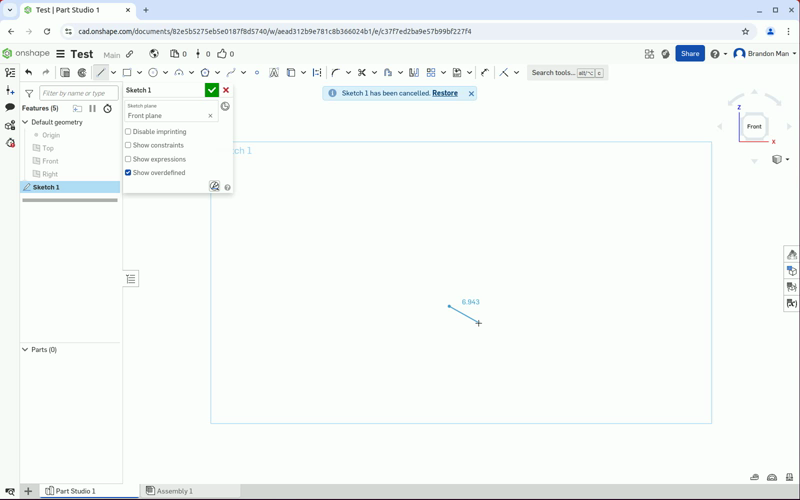
key_down(shift)
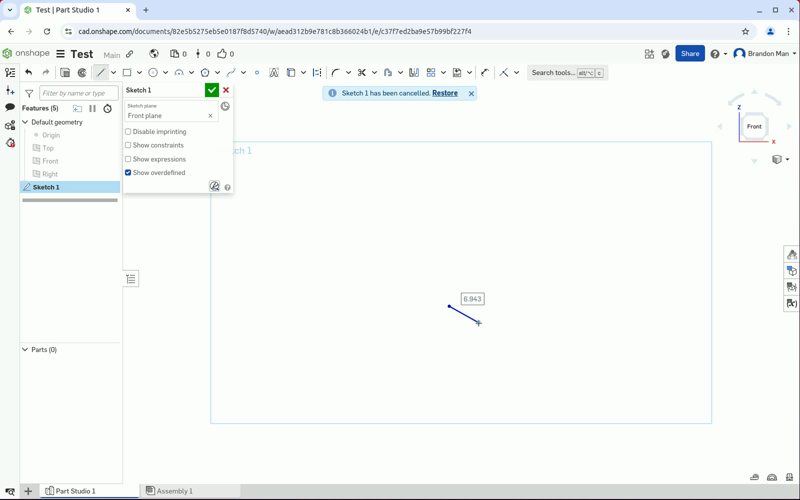
mouse_move(508, 322)
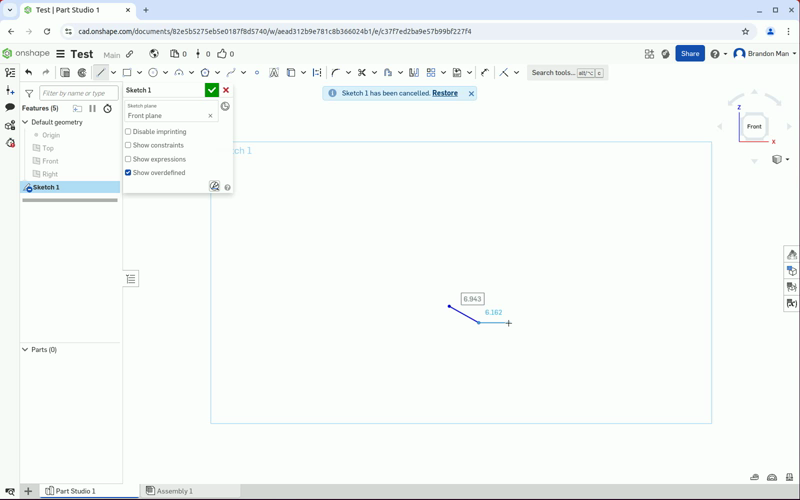
mouse_move(481, 316)
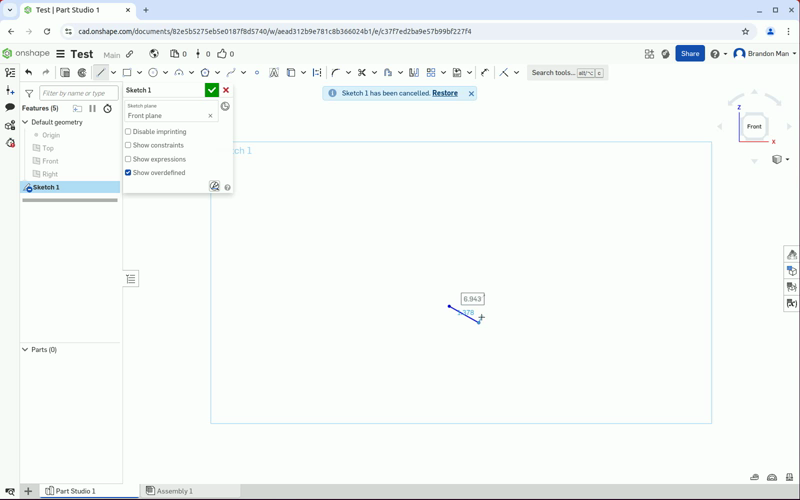
scroll(6)
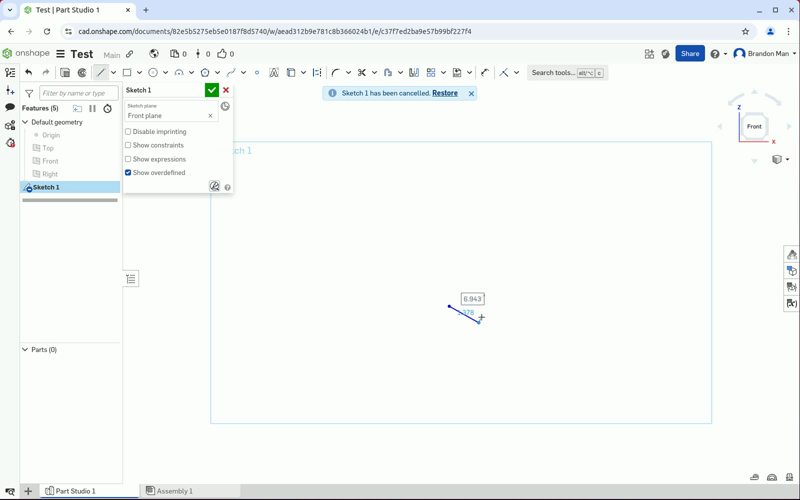
scroll(6)
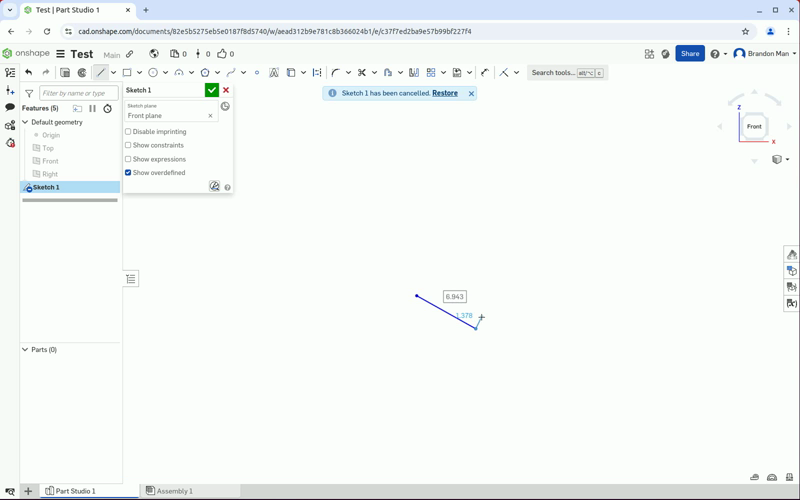
scroll(6)
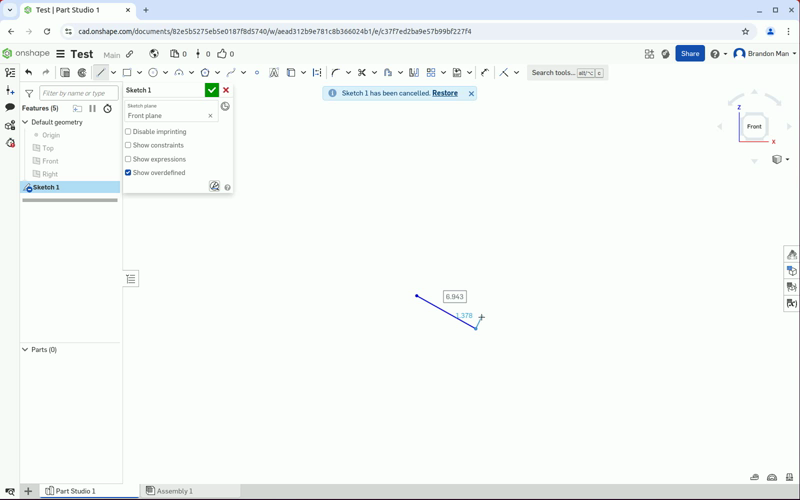
scroll(6)
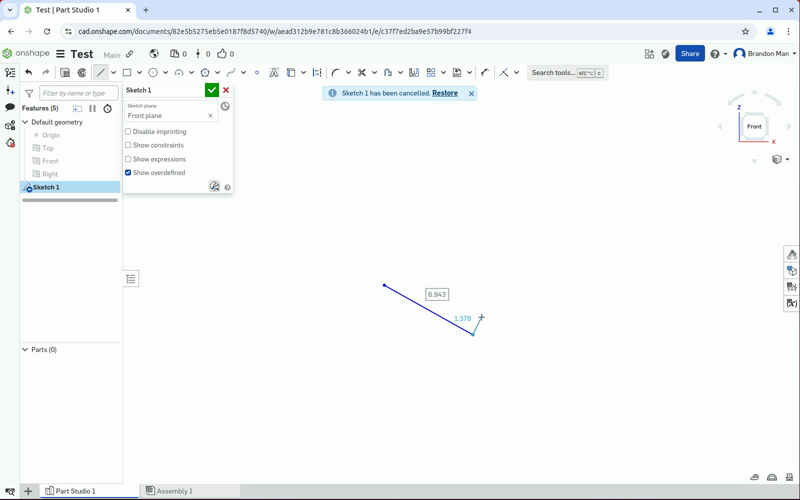
scroll(6)
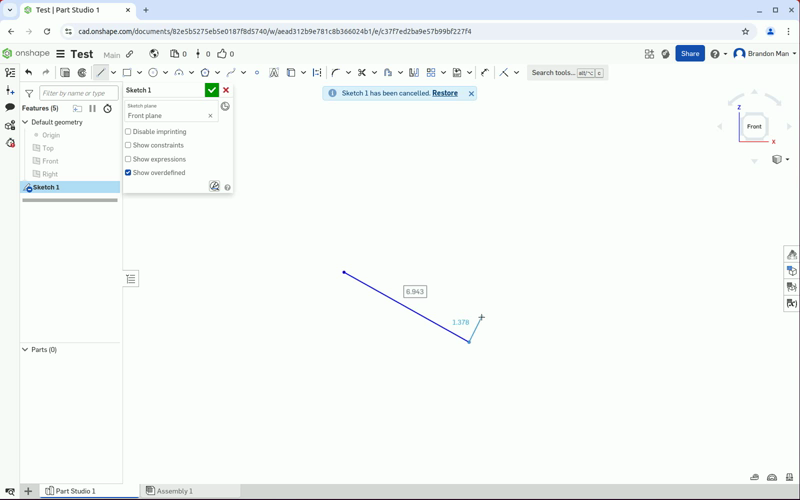
scroll(6)
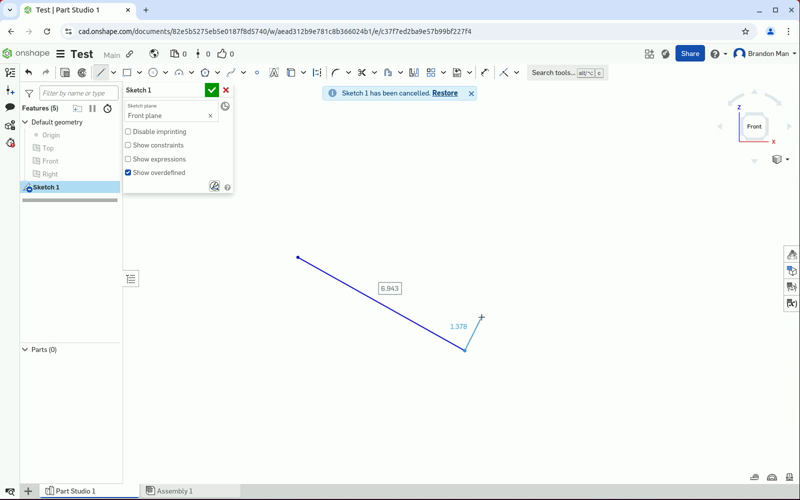
scroll(6)
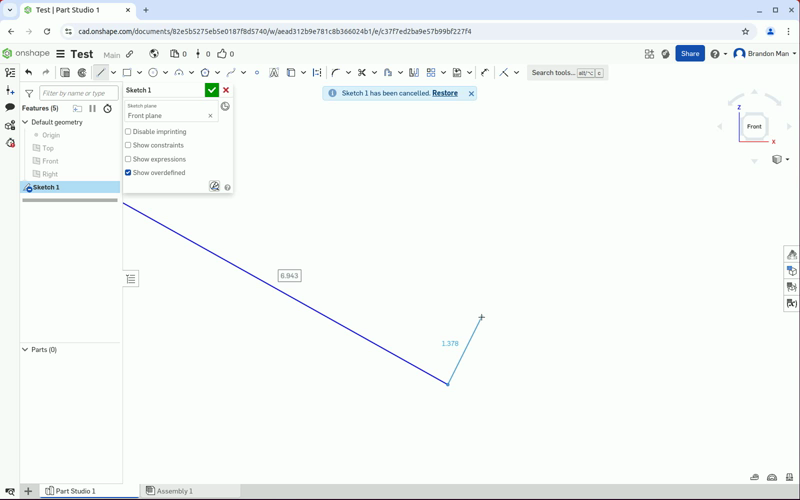
click(481, 316)
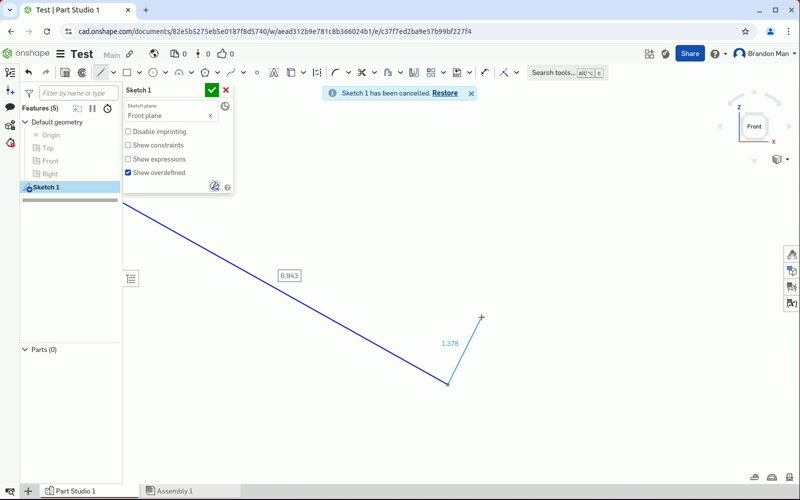
scroll(-6)
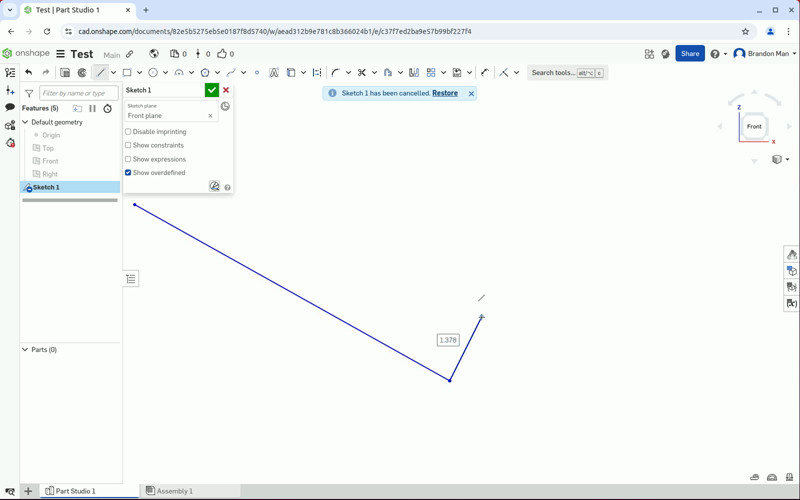
scroll(-6)
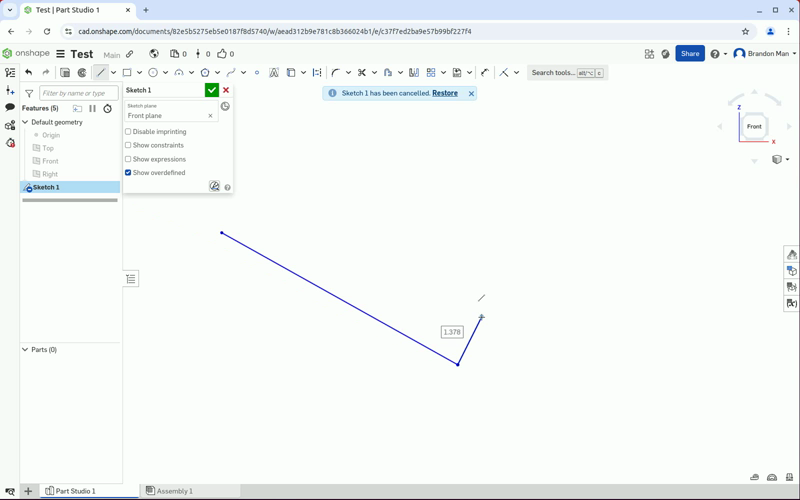
scroll(-6)
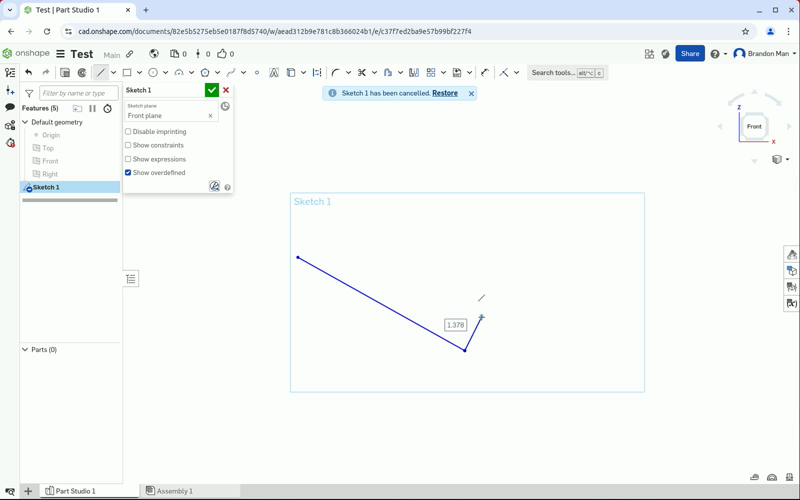
scroll(-6)
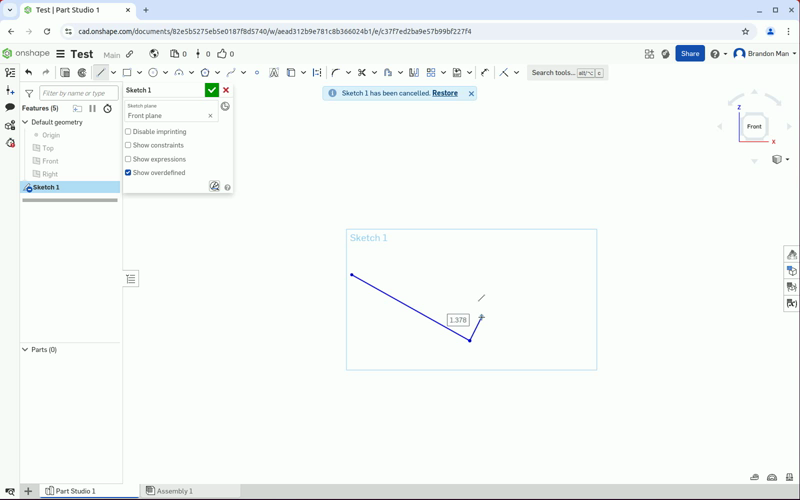
scroll(-6)
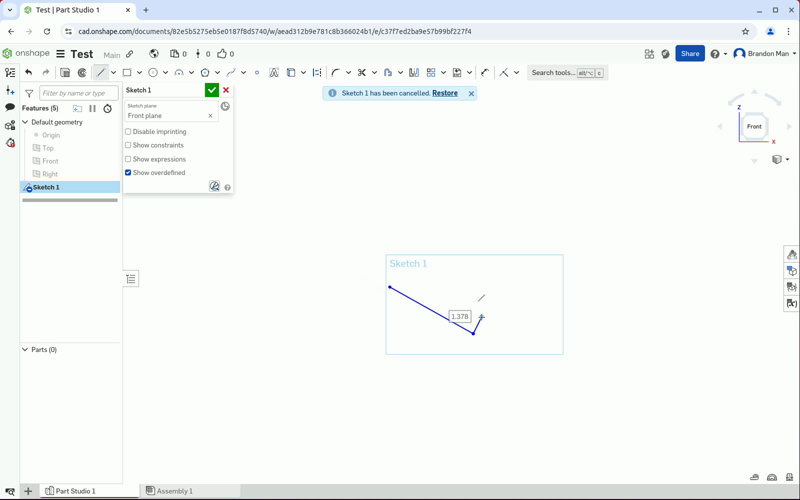
scroll(-6)
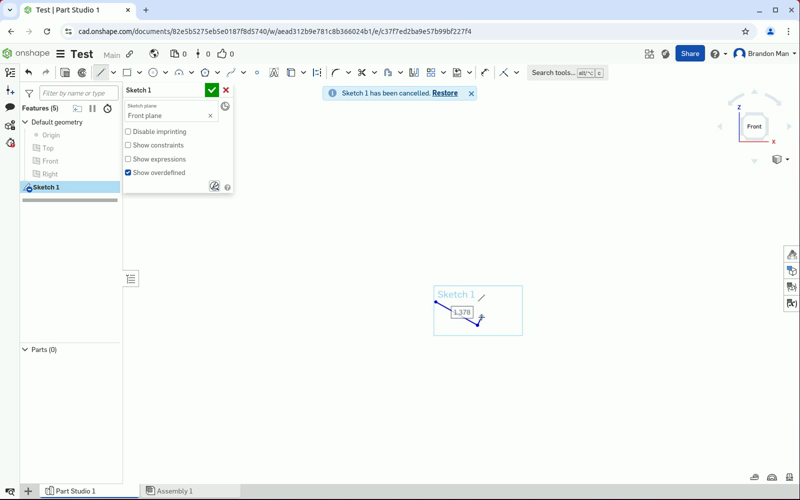
scroll(-6)
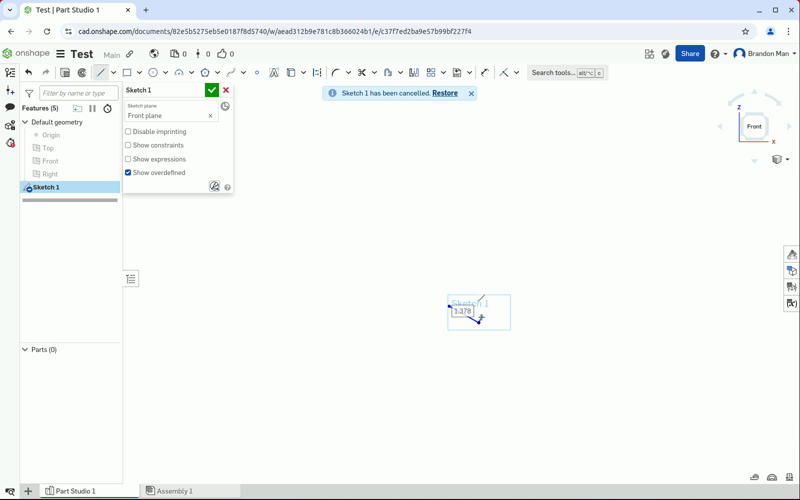
key_up(shift)
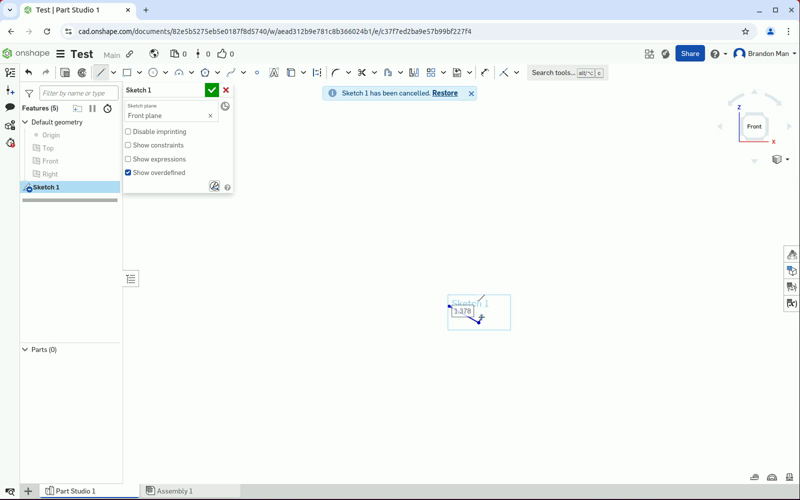
key_down(shift)
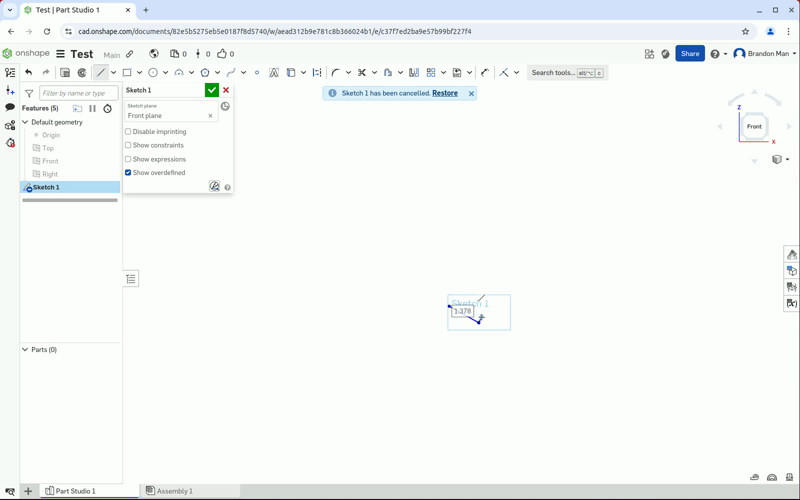
mouse_move(511, 316)
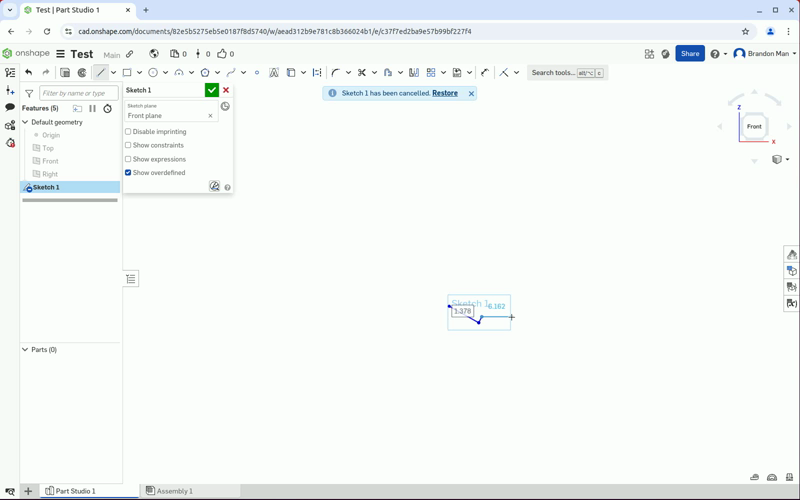
mouse_move(461, 305)
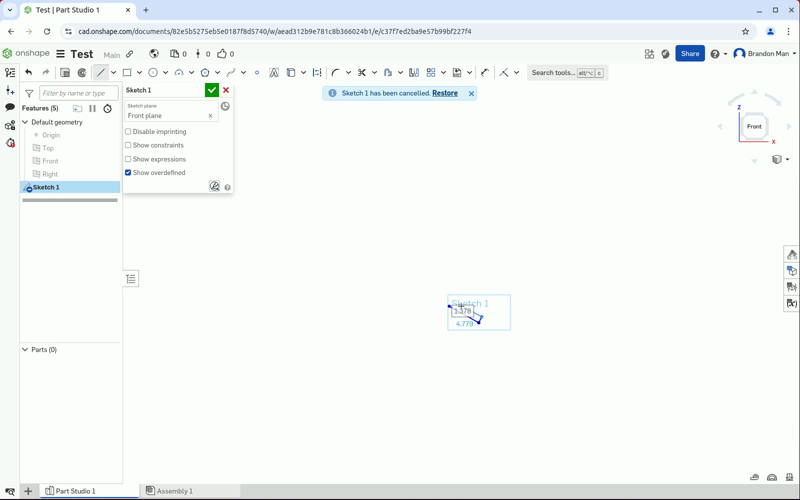
click(461, 305)
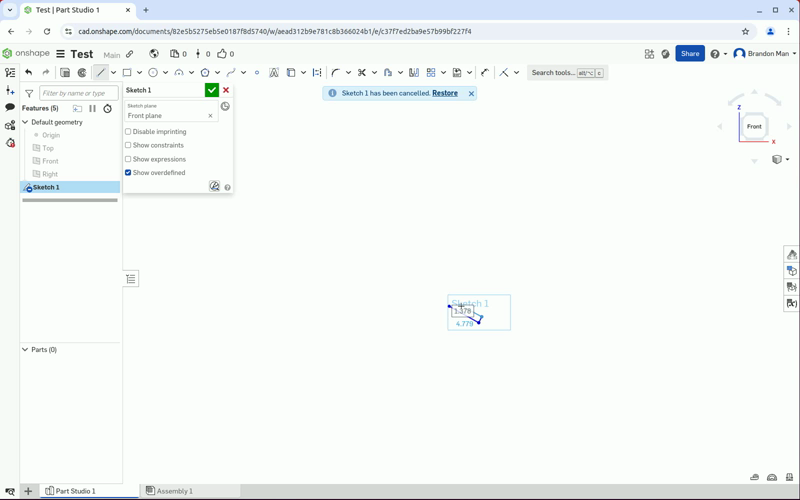
key_up(shift)
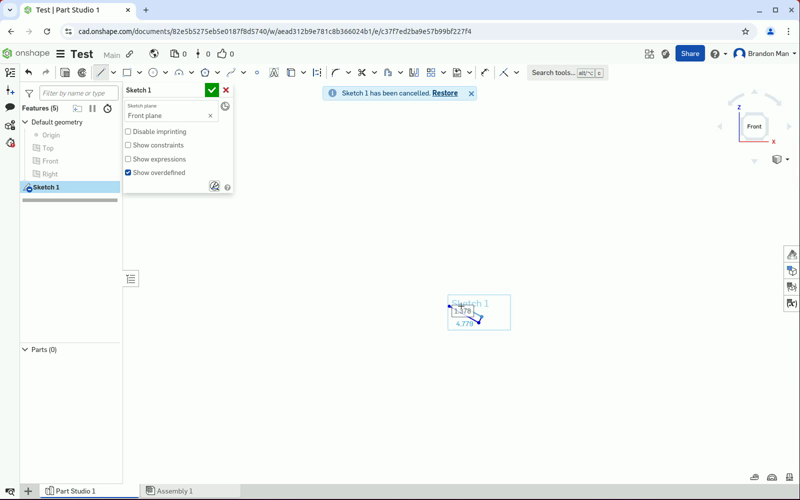
key_down(shift)
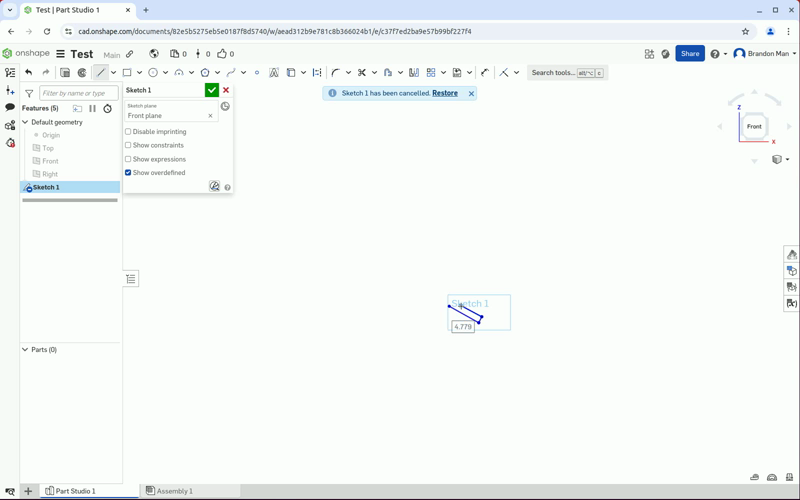
mouse_move(491, 305)
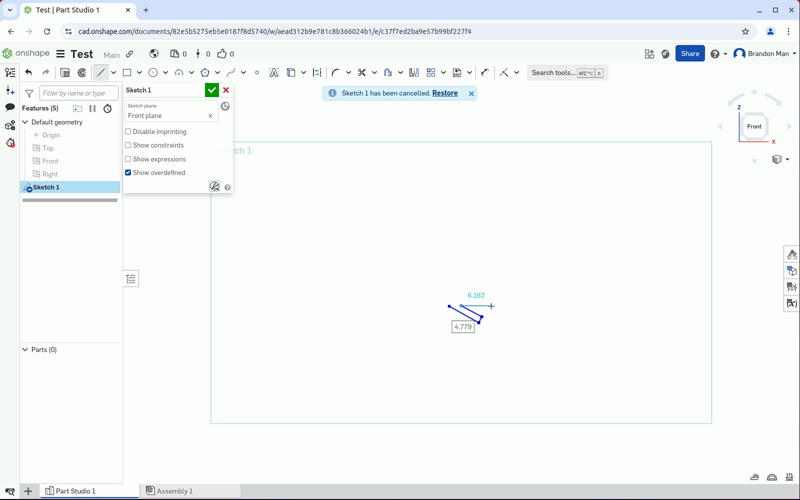
mouse_move(452, 300)
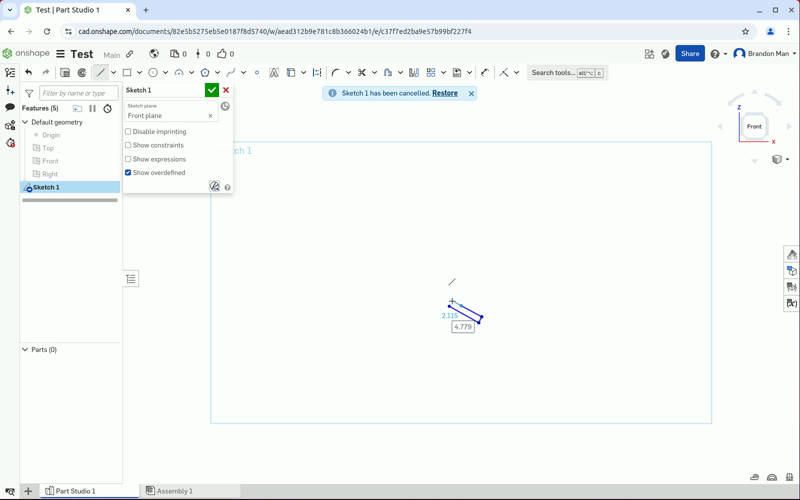
click(452, 300)
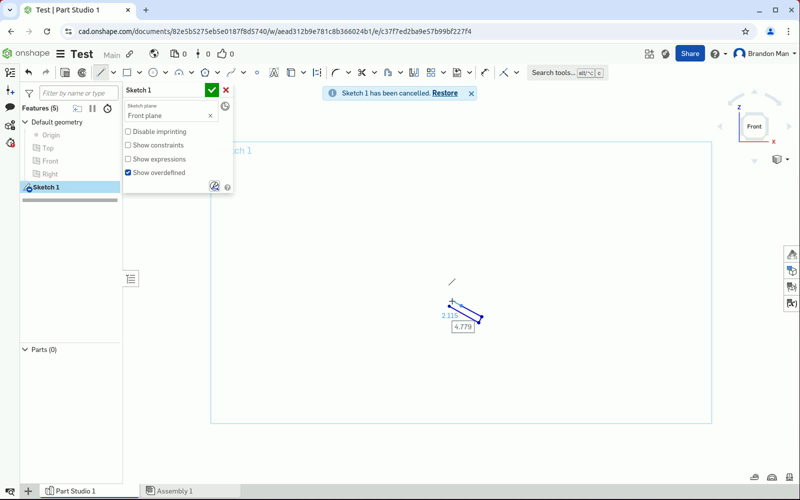
key_up(shift)
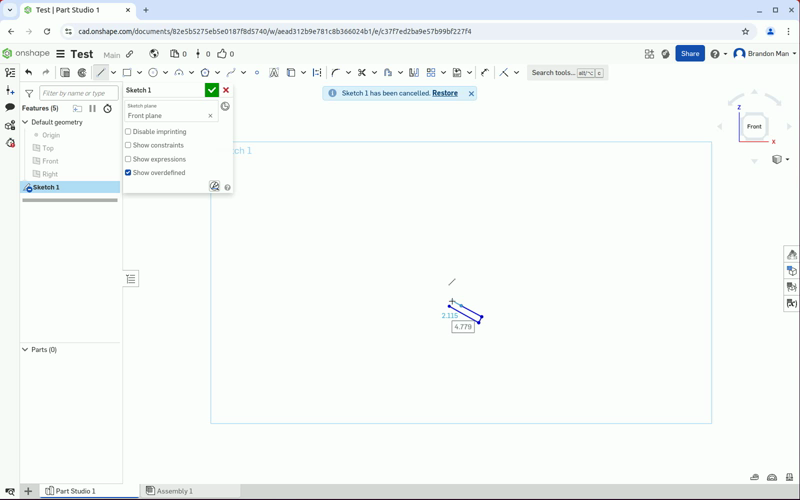
mouse_move(482, 300)
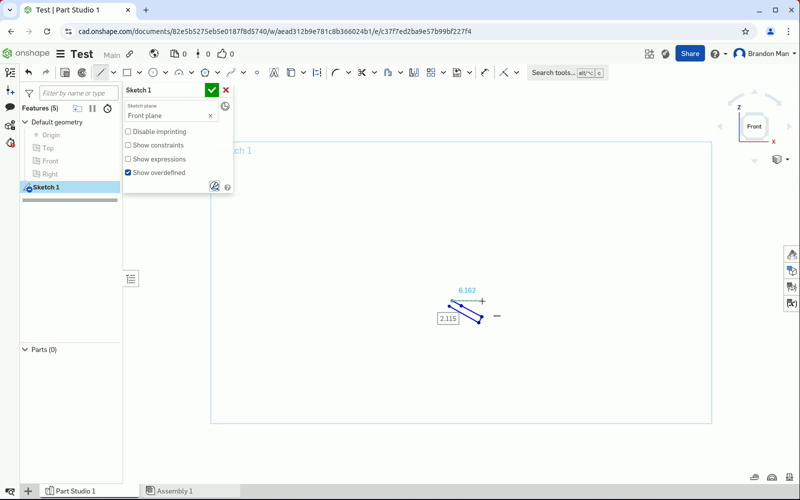
key_down(shift)
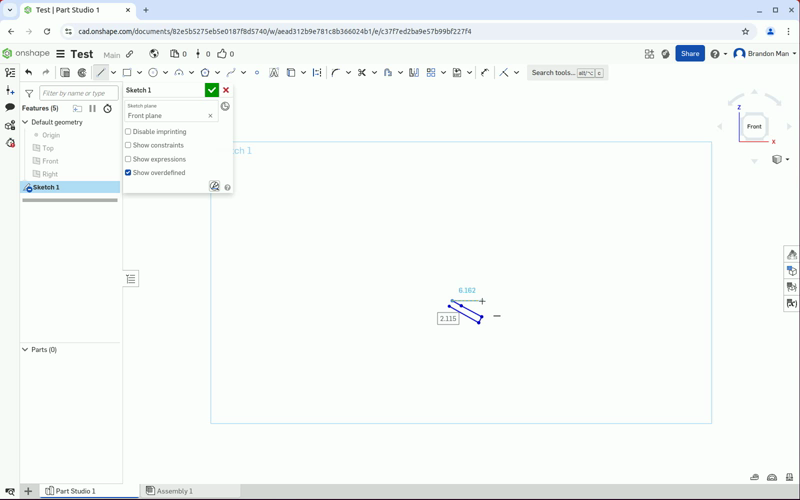
mouse_move(449, 306)
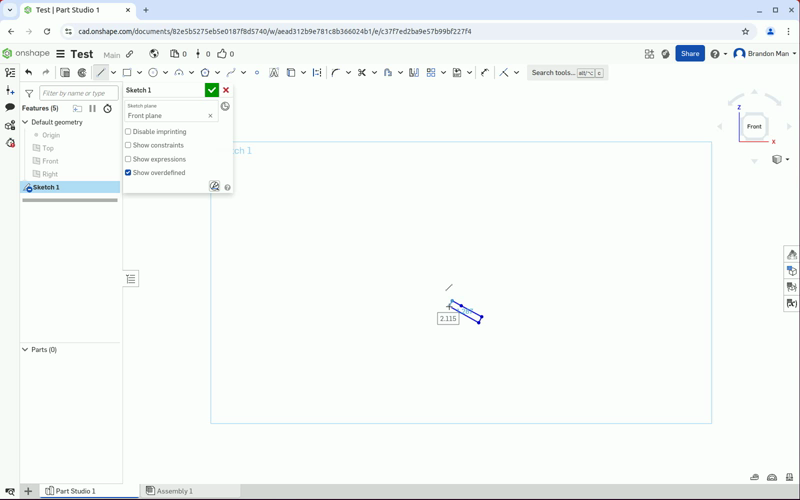
scroll(6)
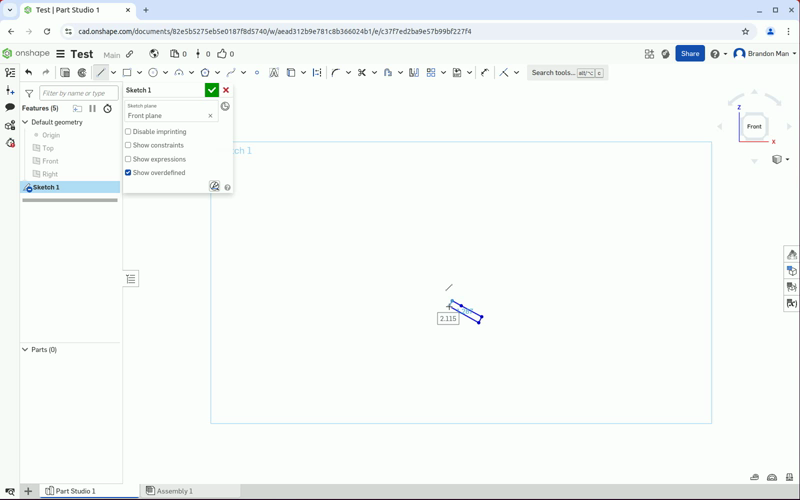
scroll(6)
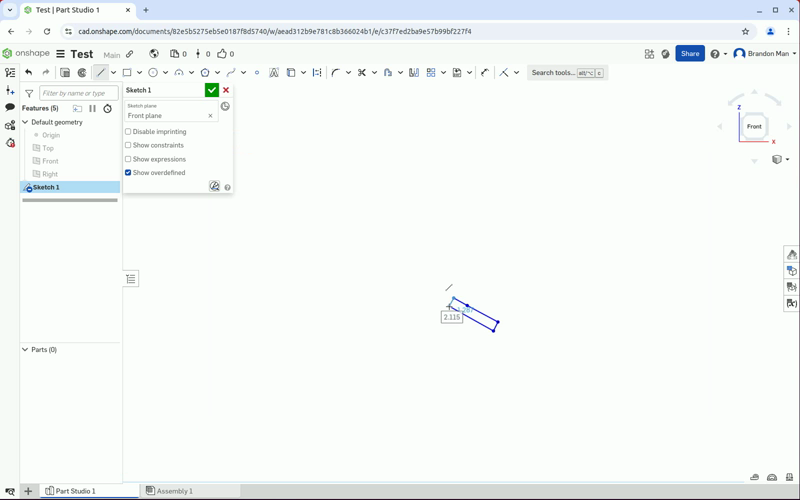
scroll(6)
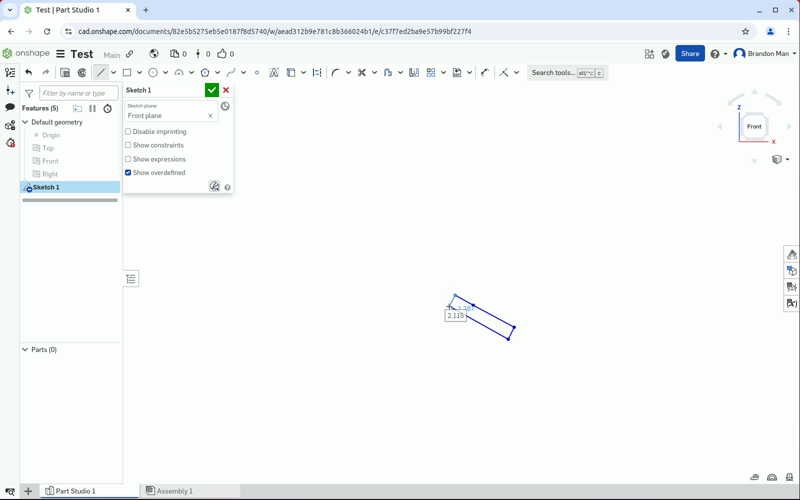
scroll(6)
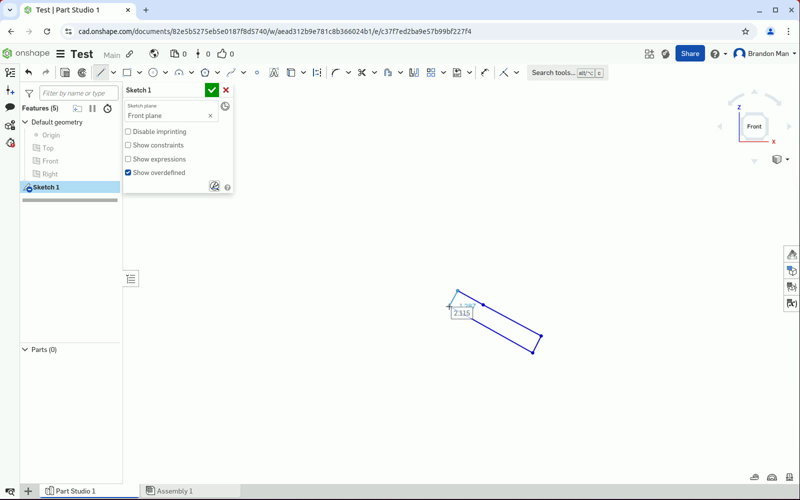
scroll(6)
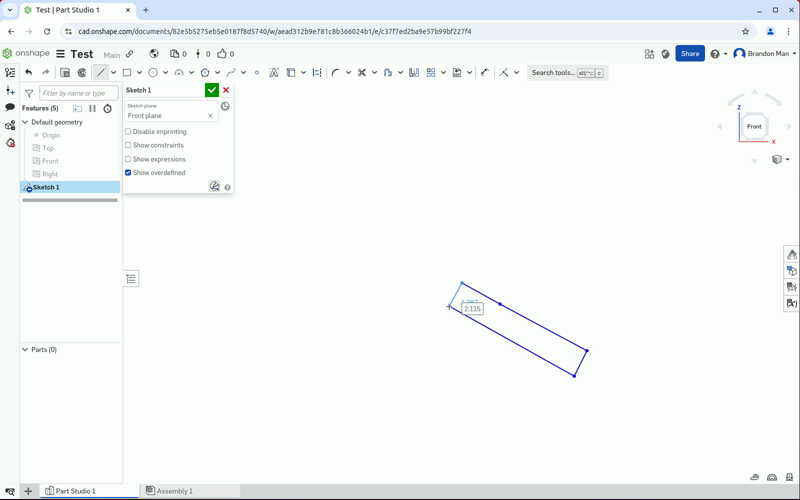
scroll(6)
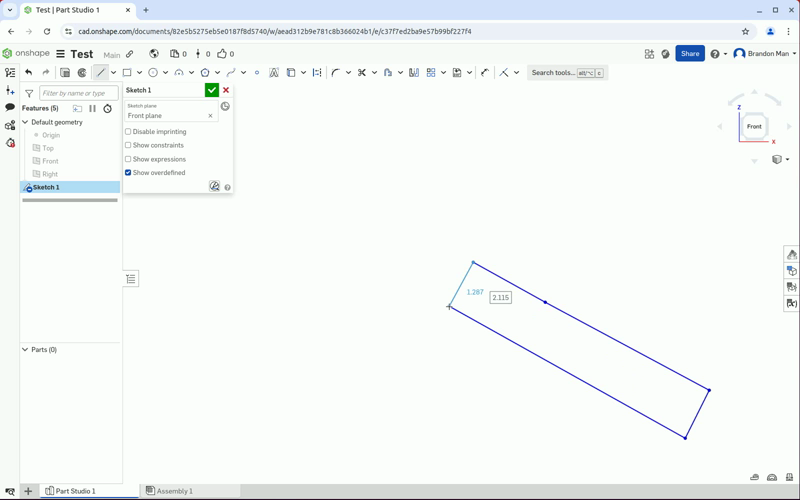
scroll(6)
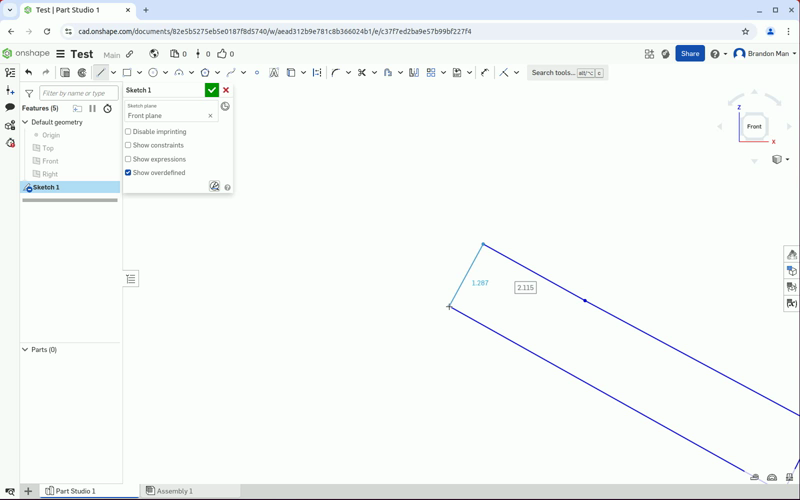
key_up(shift)
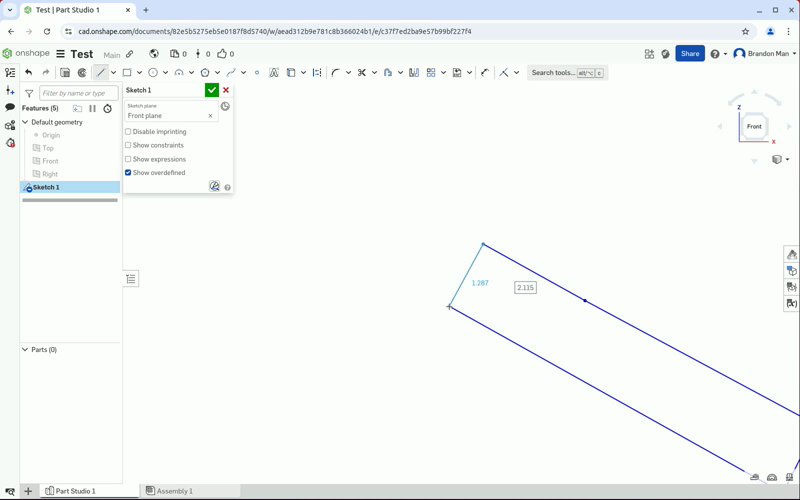
click(449, 306)
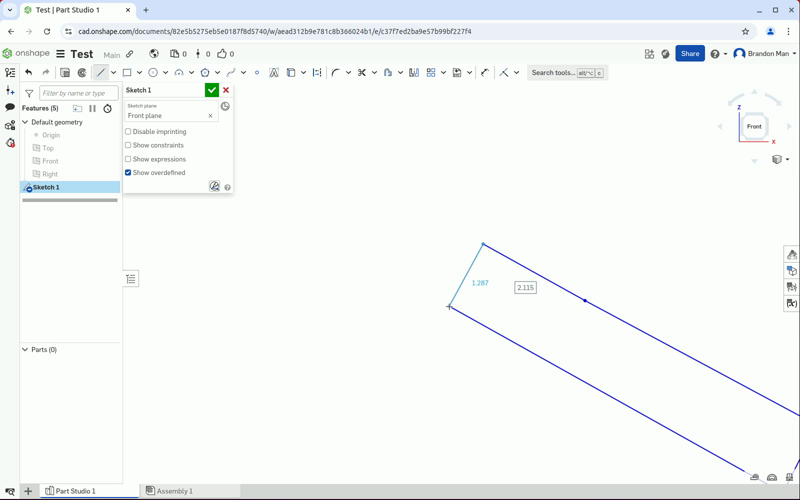
scroll(-6)
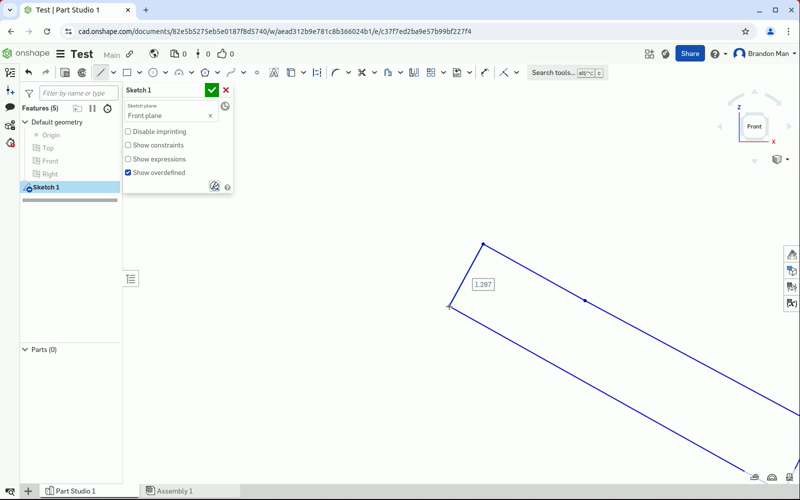
scroll(-6)
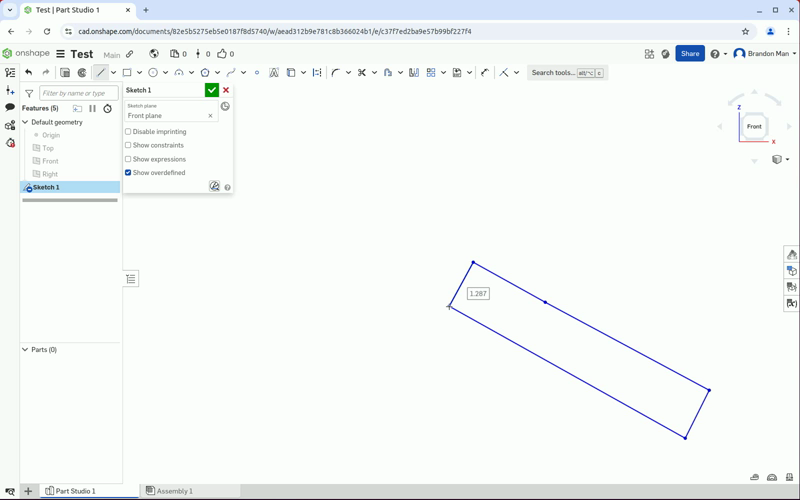
scroll(-6)
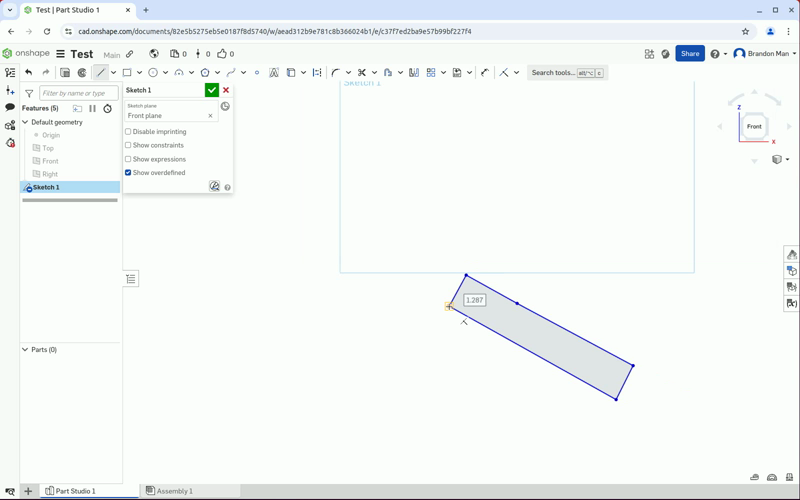
scroll(-6)
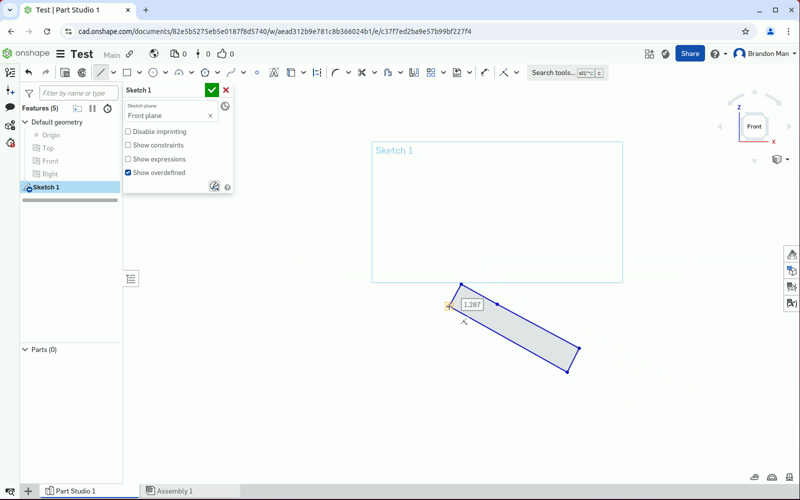
scroll(-6)
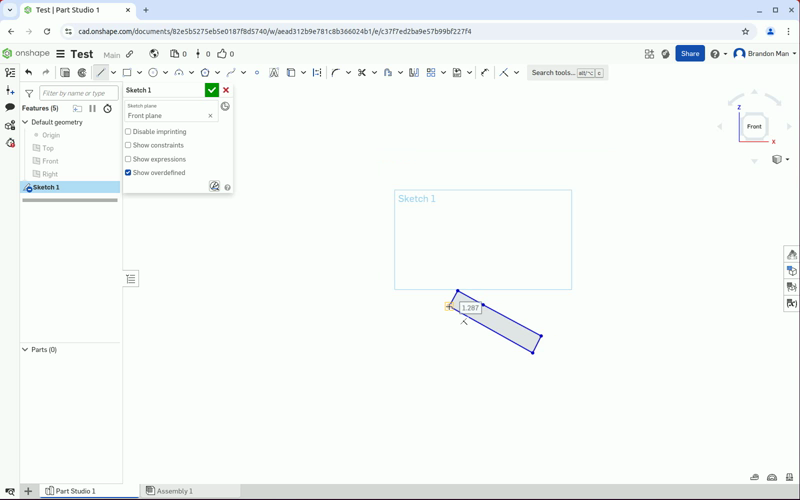
scroll(-6)
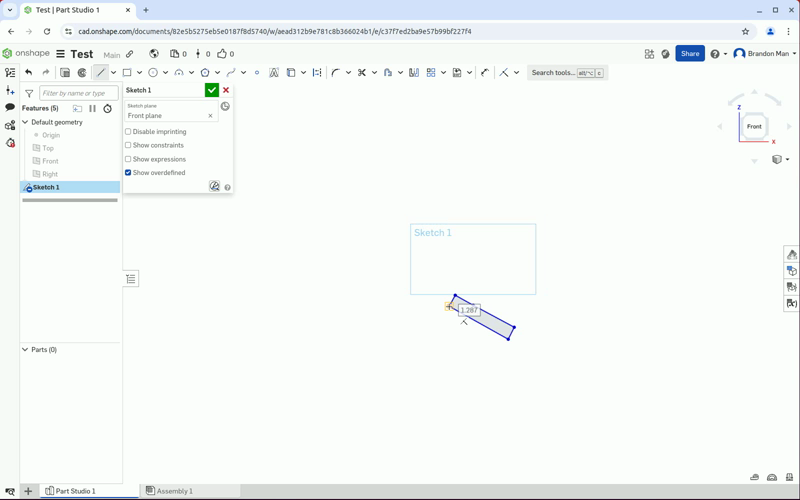
scroll(-6)
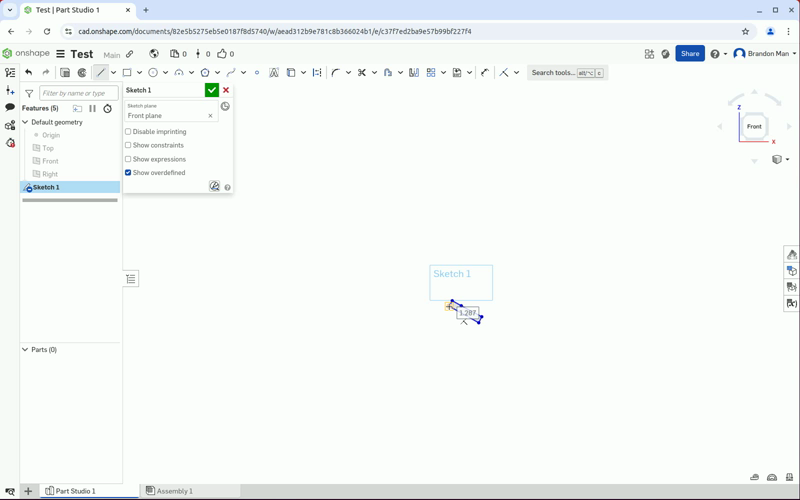
key(esc)
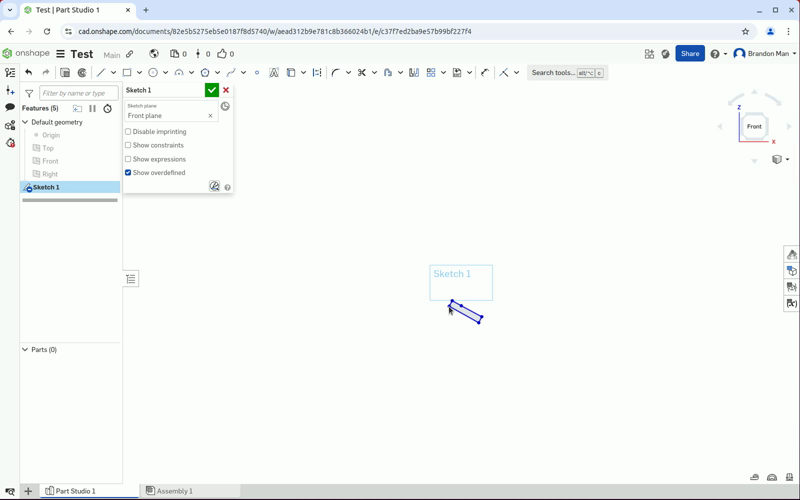
mouse_move(465, 312)
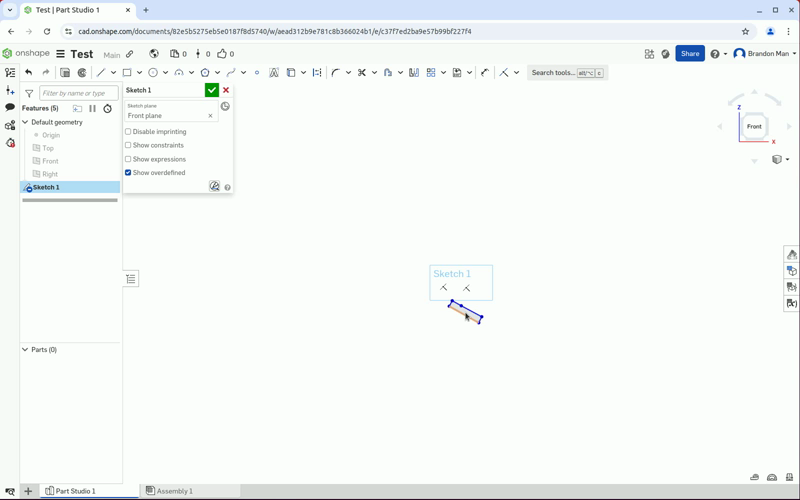
scroll(6)
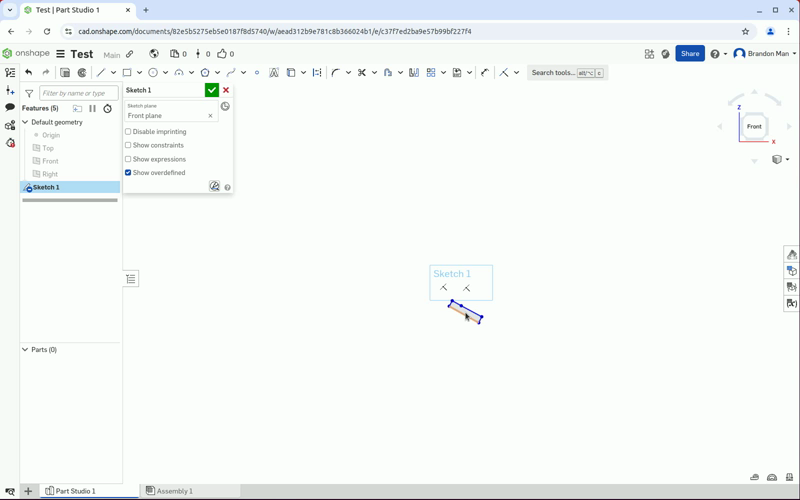
scroll(6)
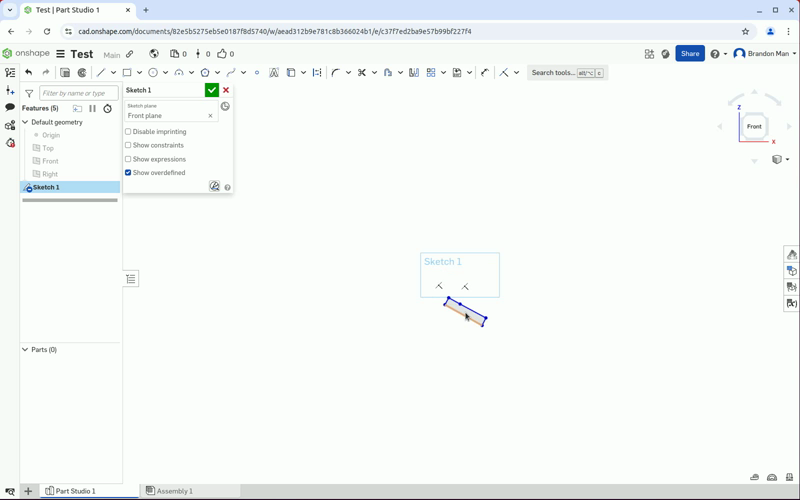
scroll(6)
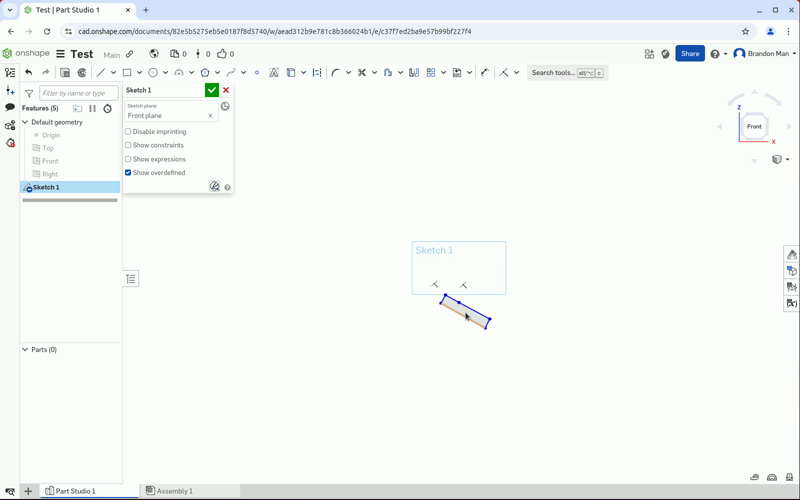
scroll(6)
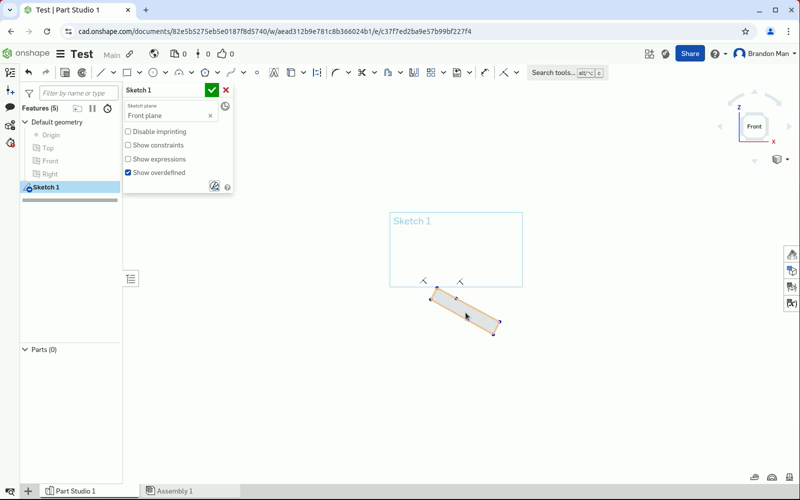
scroll(6)
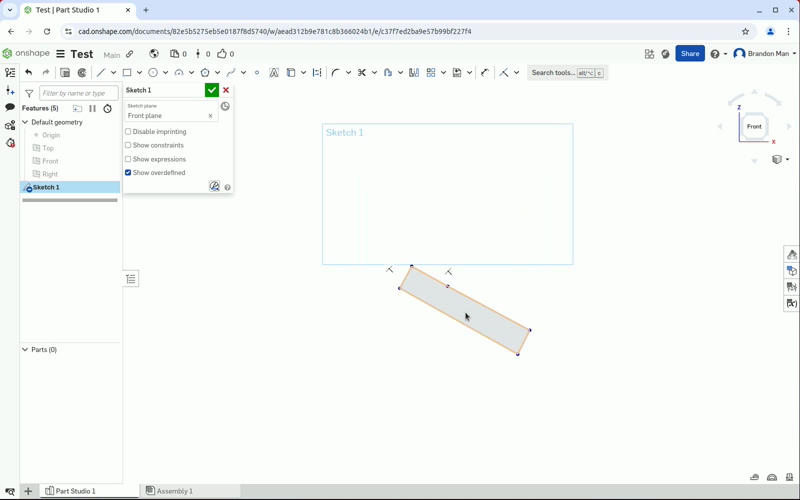
scroll(6)
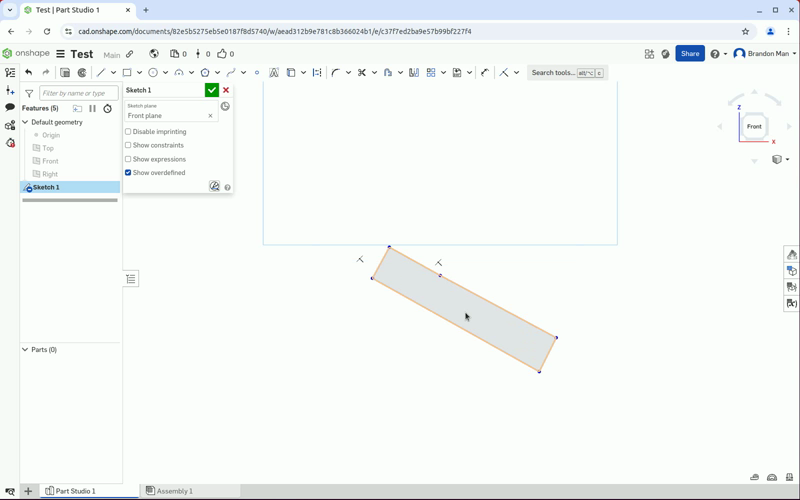
scroll(6)
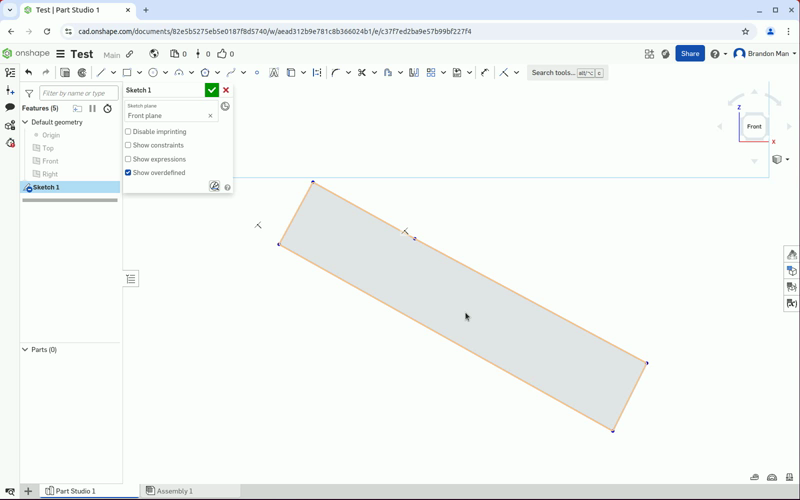
click(465, 312)
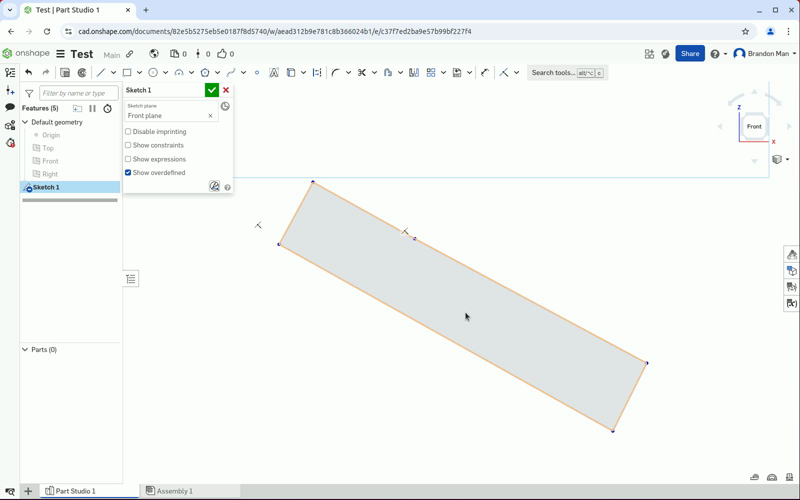
scroll(-6)
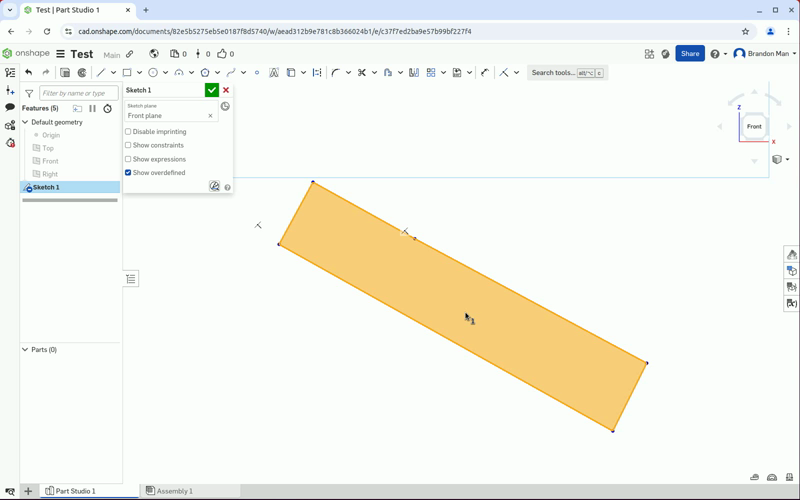
scroll(-6)
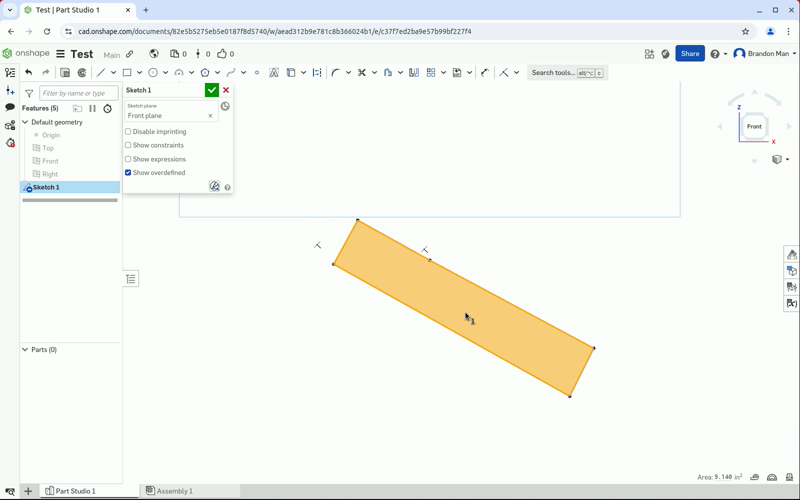
scroll(-6)
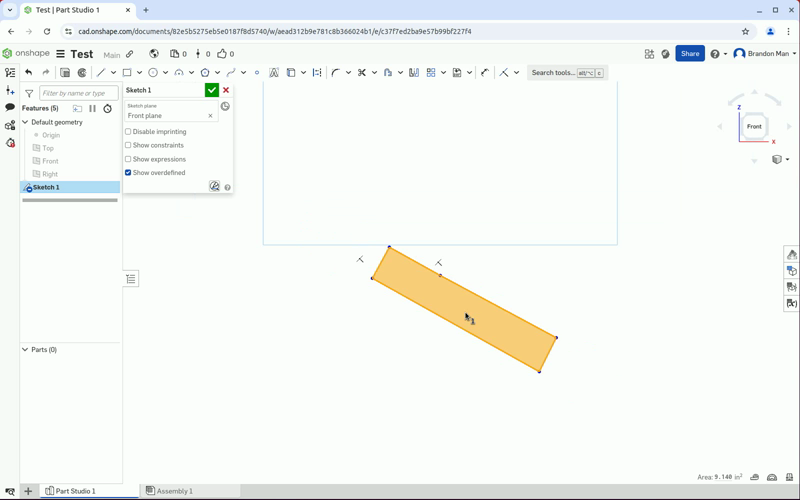
scroll(-6)
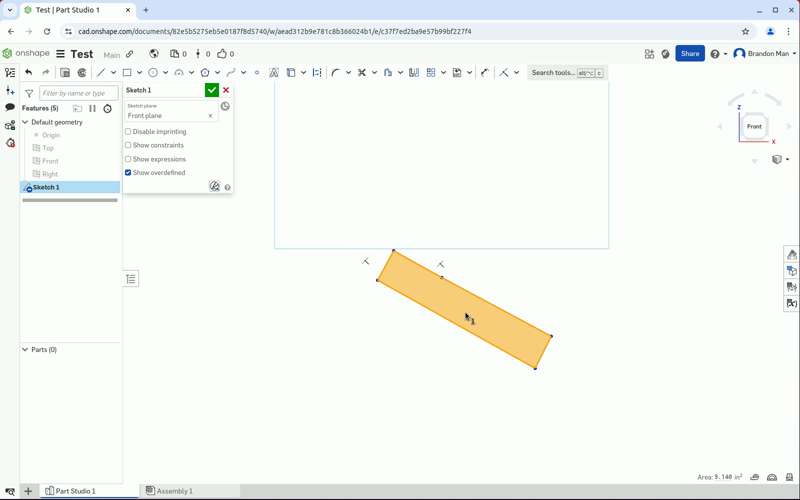
scroll(-6)
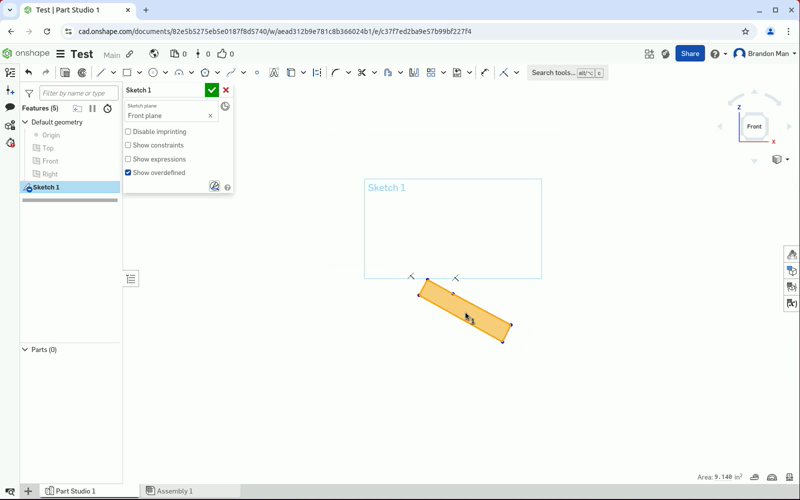
scroll(-6)
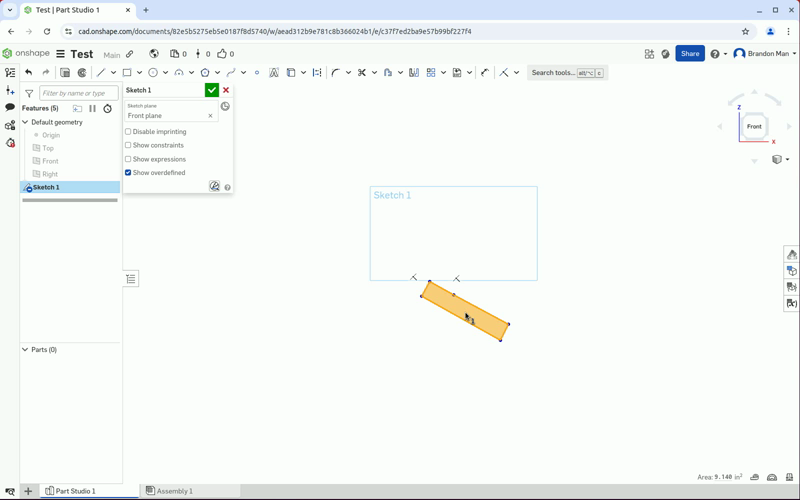
scroll(-6)
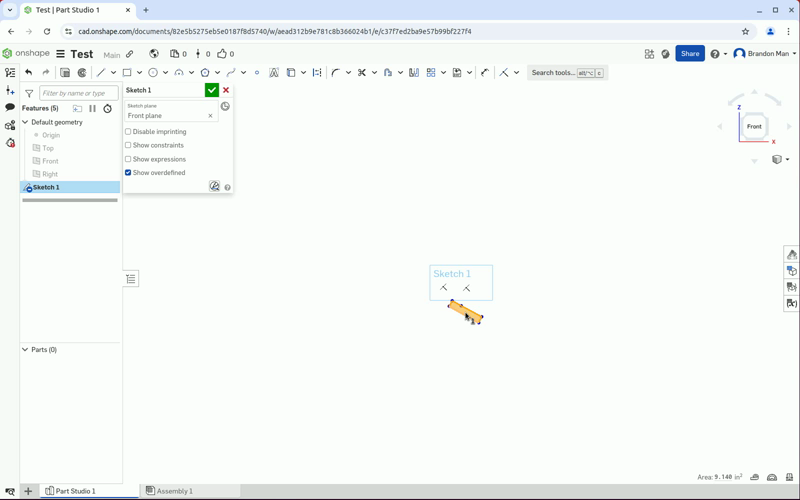
mouse_move(73, 352)
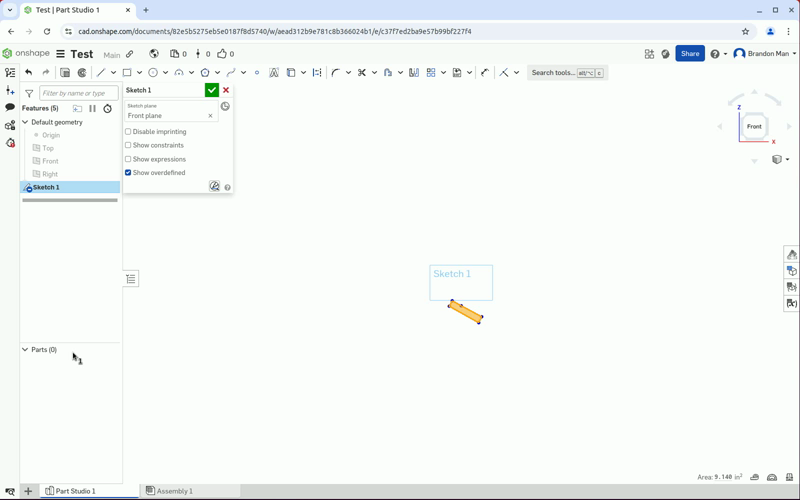
key(shift+y)
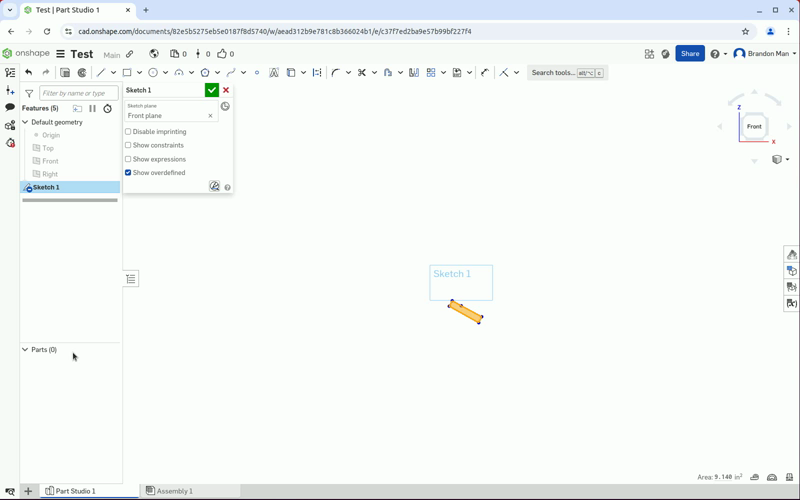
key(shift+e)
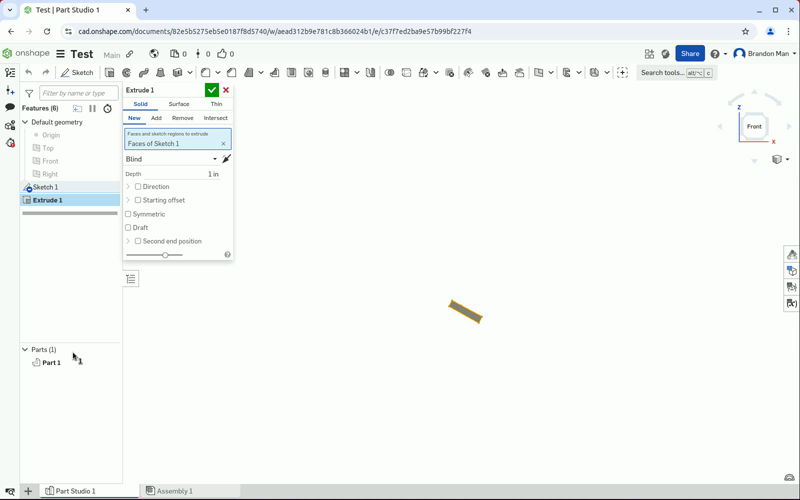
mouse_move(143, 106)
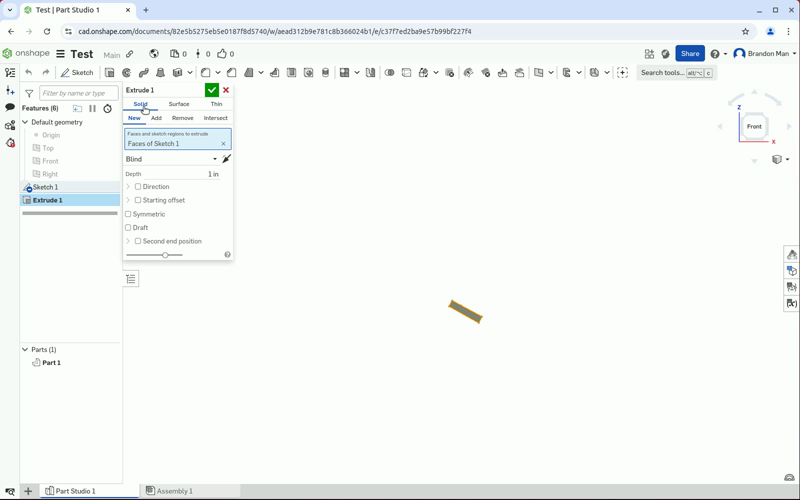
click(143, 106)
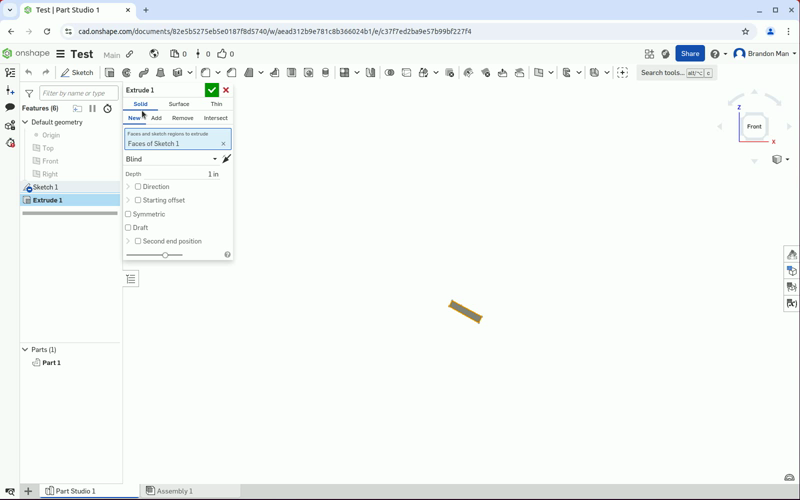
mouse_move(137, 120)
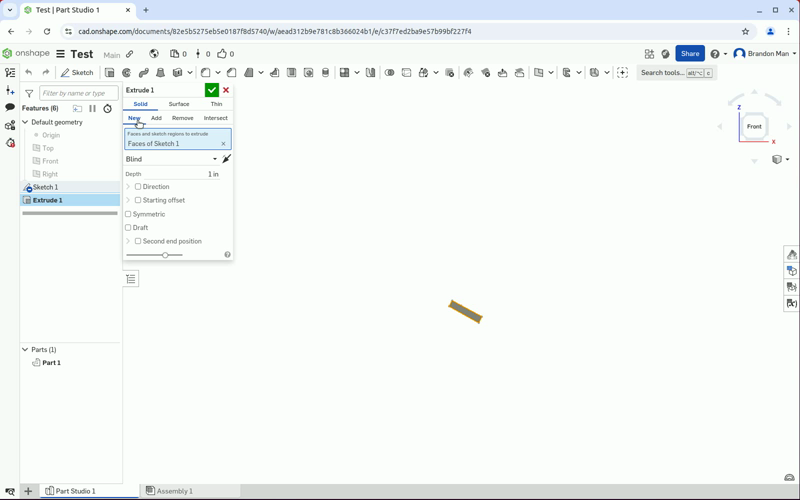
click(137, 120)
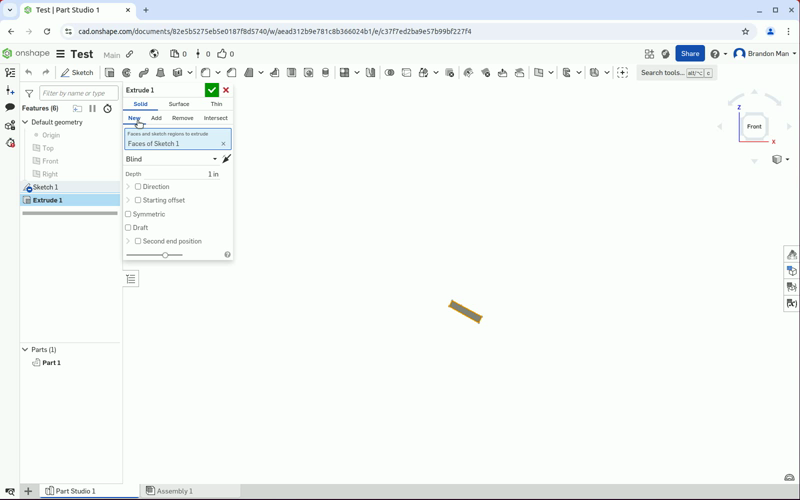
key(tab, 4)
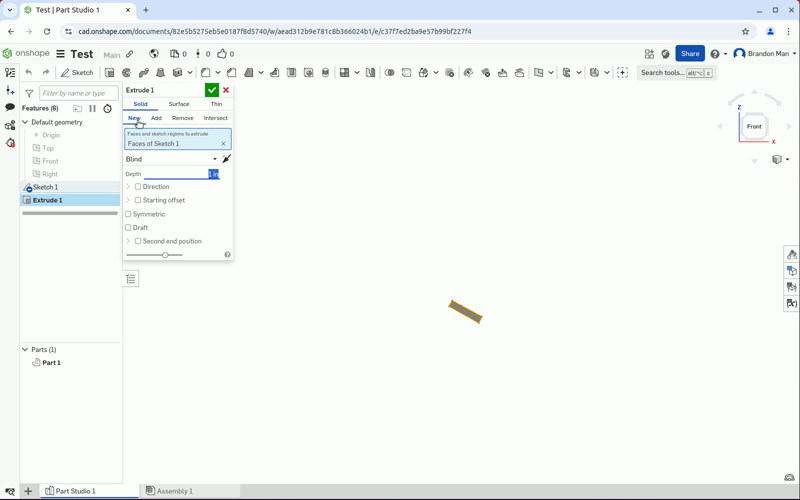
text(-23.108)
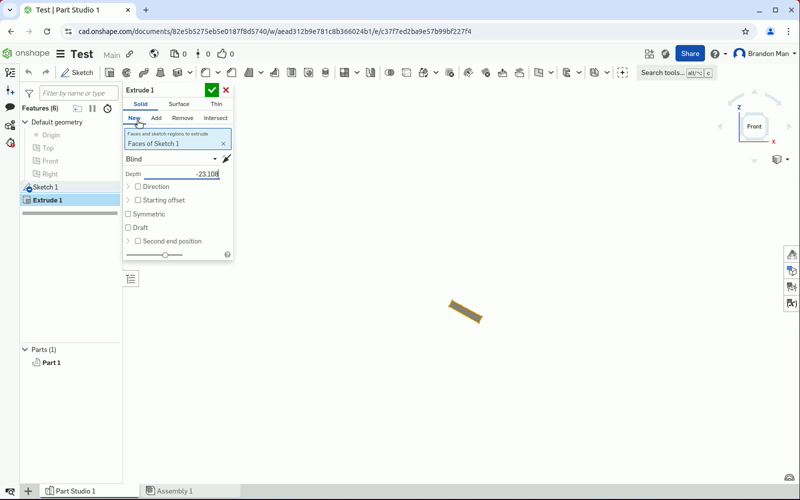
key(enter)
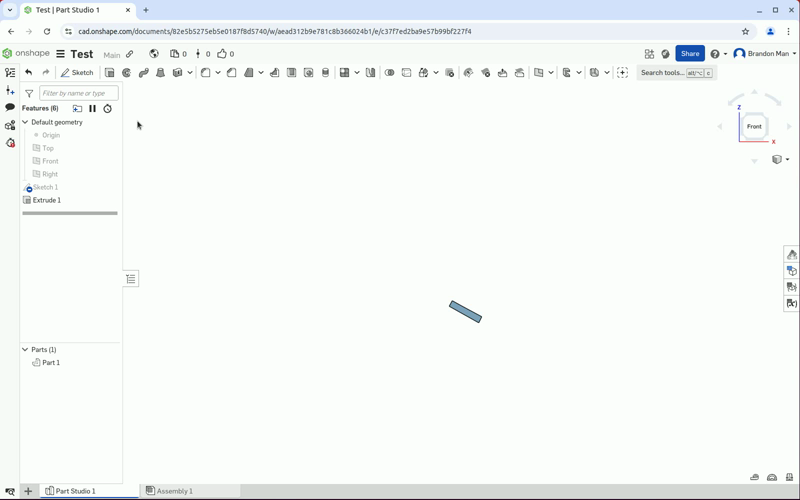
key(shift+h)
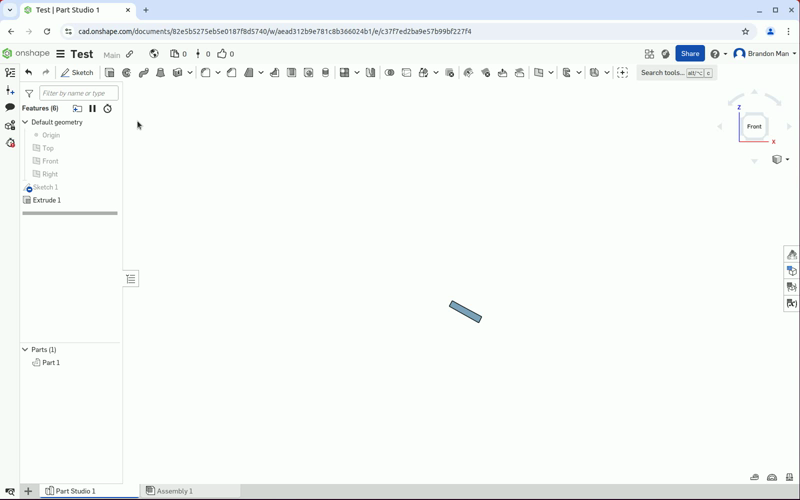
key(shift+h)
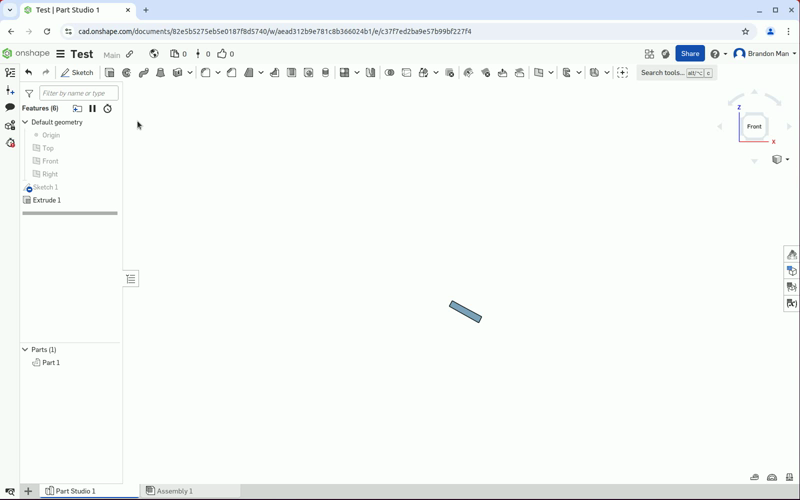
mouse_move(73, 189)
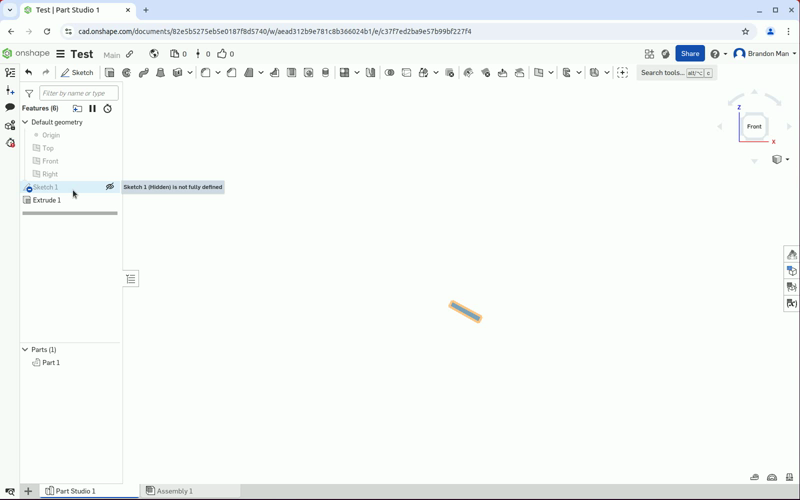
click(73, 189)
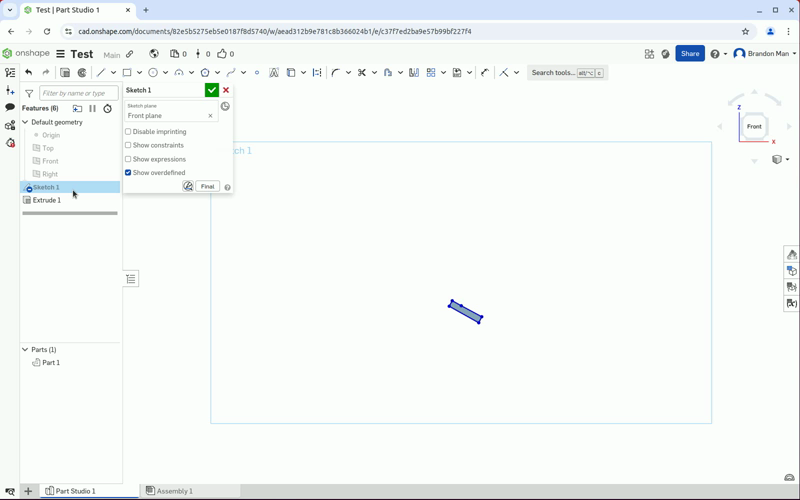
mouse_move(229, 92)
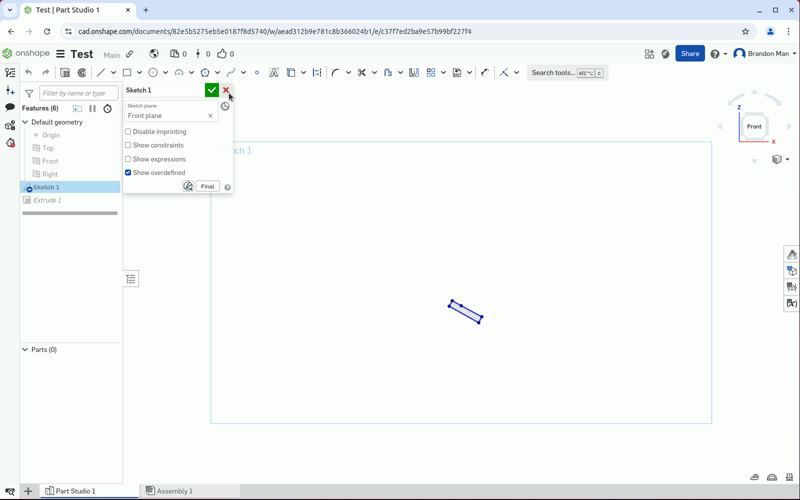
click(229, 92)
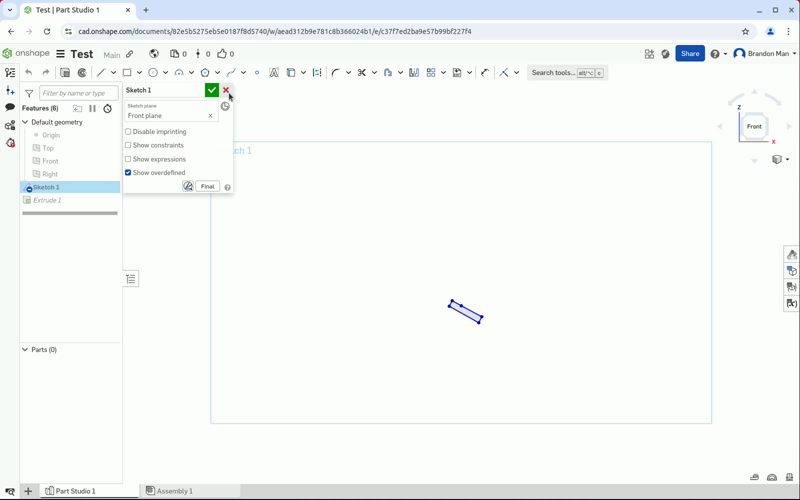
key(shift+s)
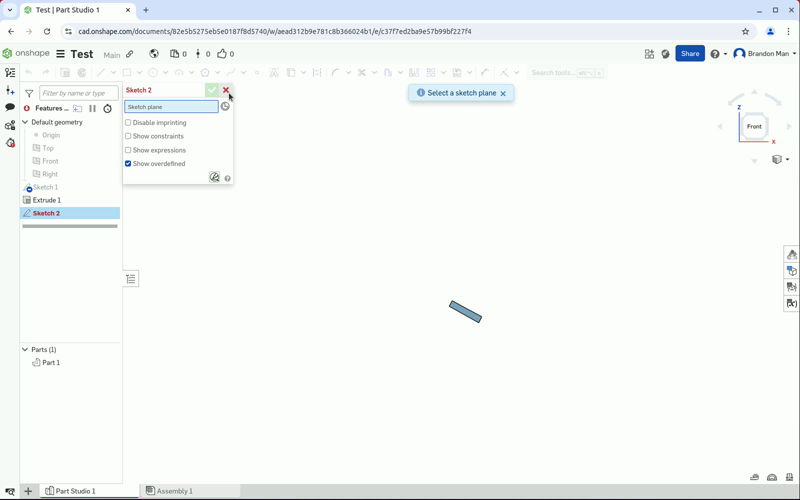
mouse_move(73, 163)
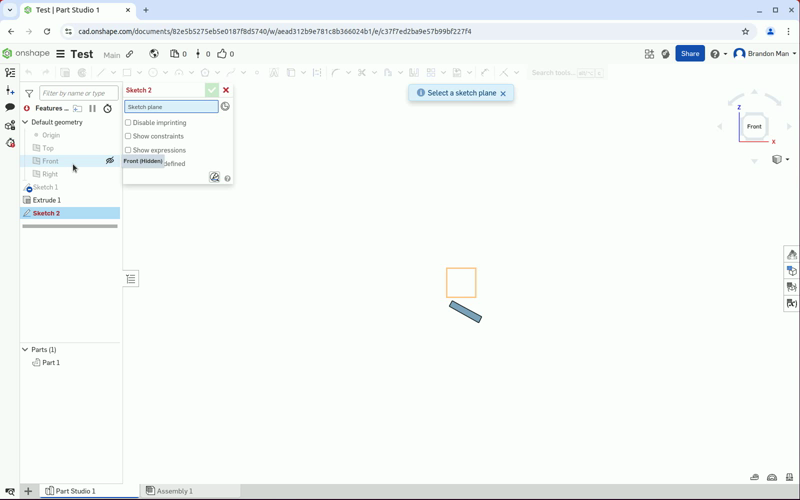
click(73, 163)
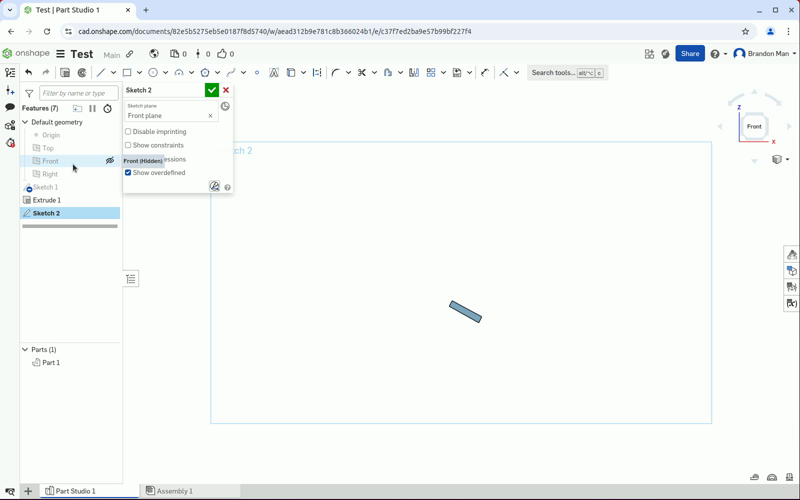
mouse_move(73, 352)
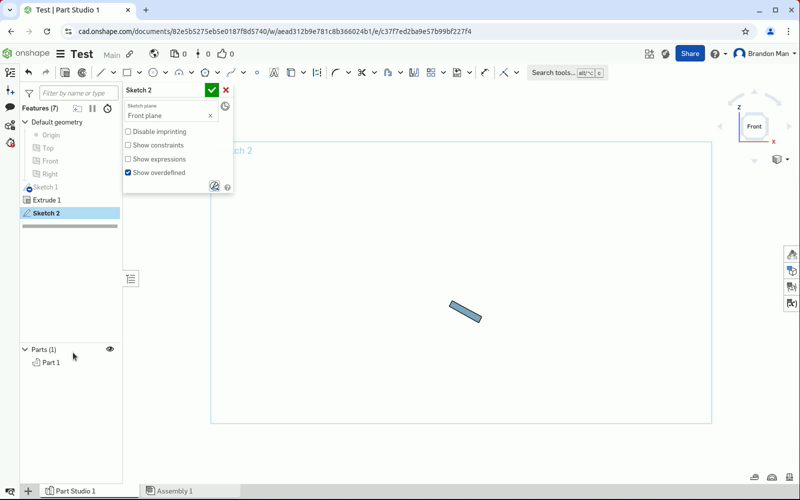
key(y)
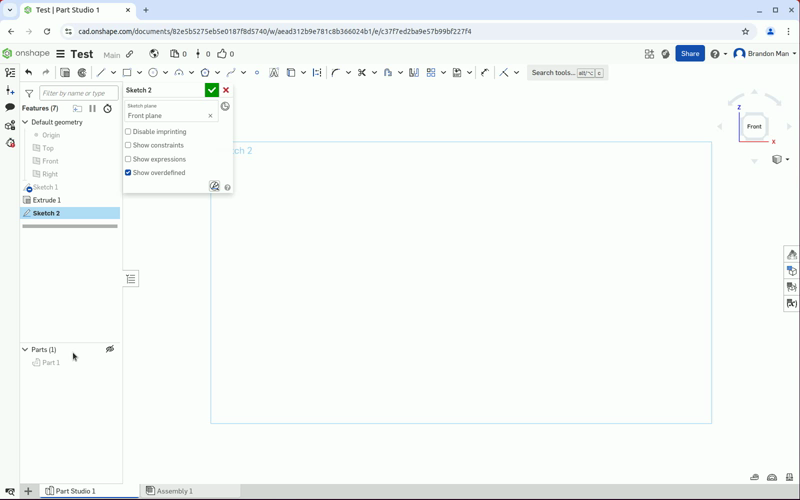
key(l)
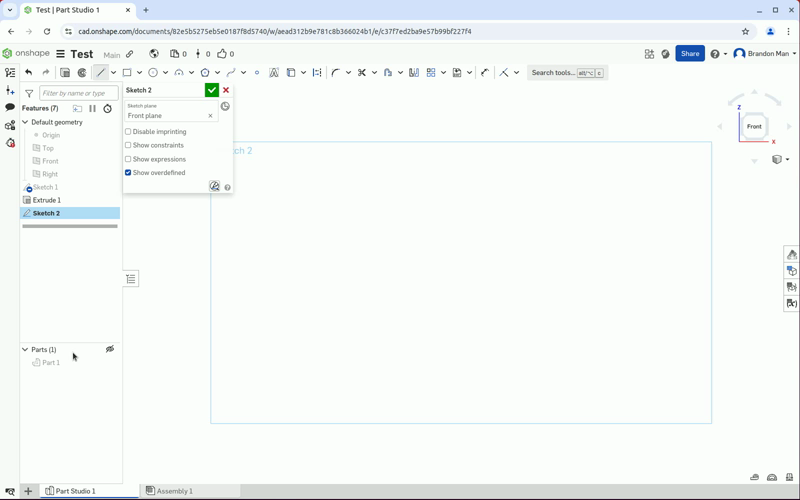
key_down(shift)
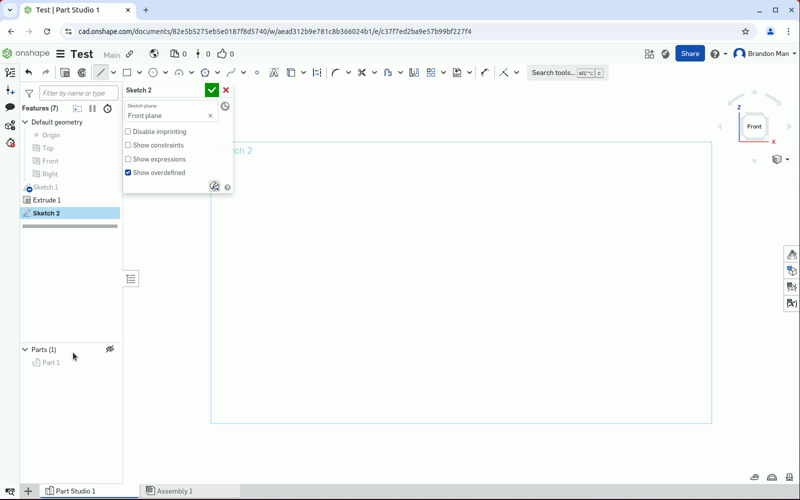
mouse_move(460, 306)
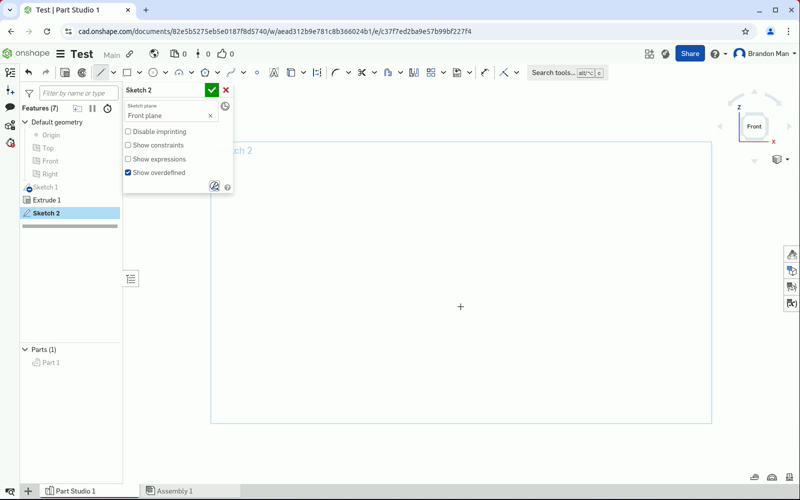
click(460, 306)
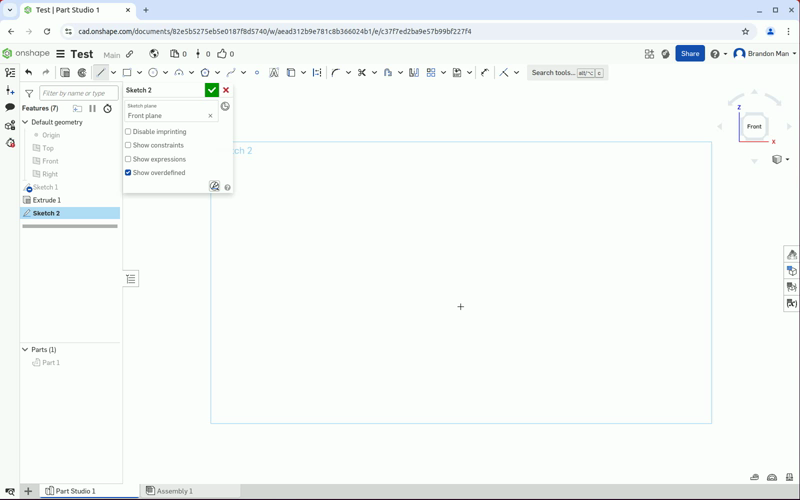
key_up(shift)
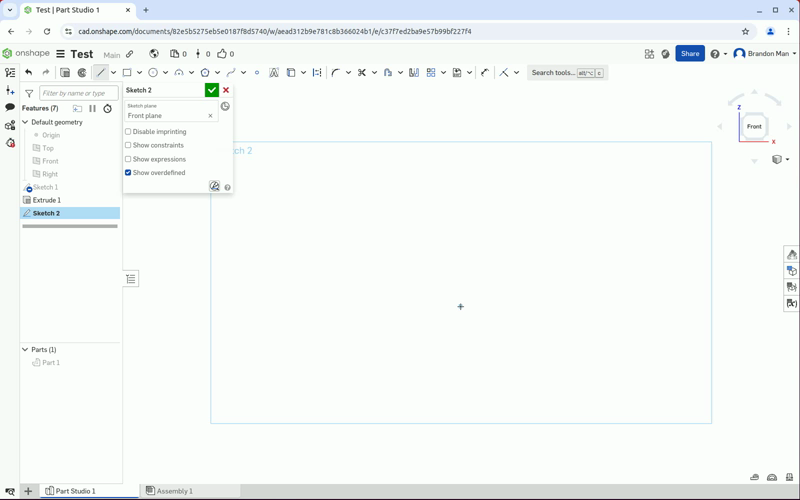
key_down(shift)
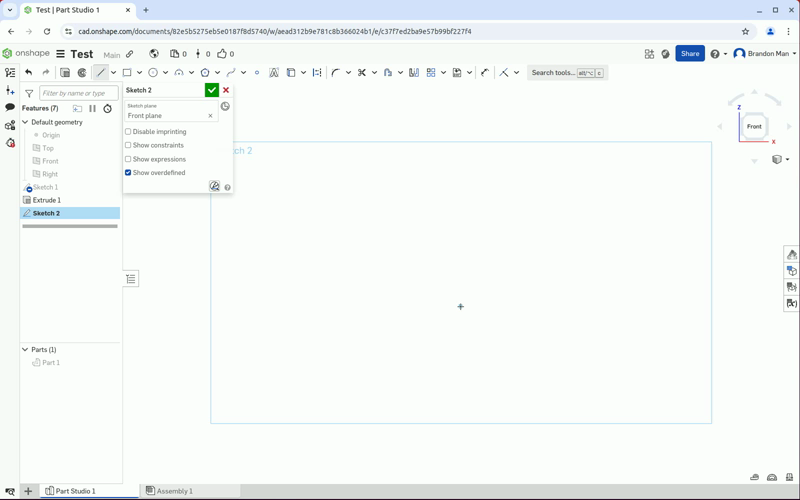
mouse_move(490, 306)
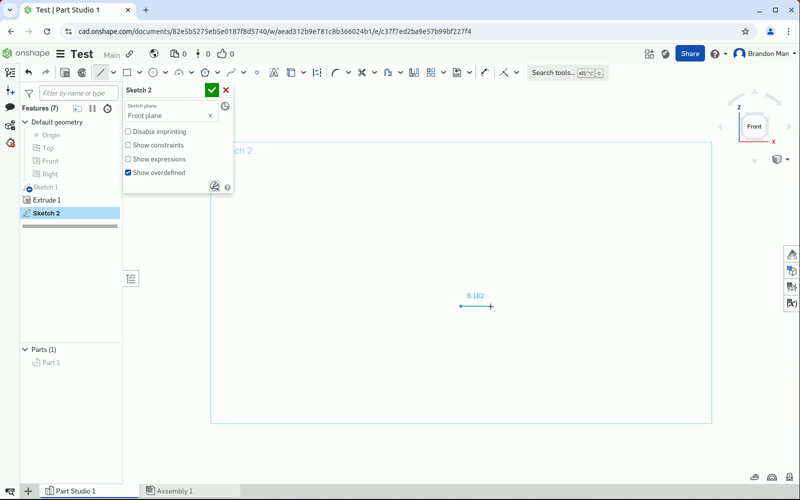
mouse_move(467, 300)
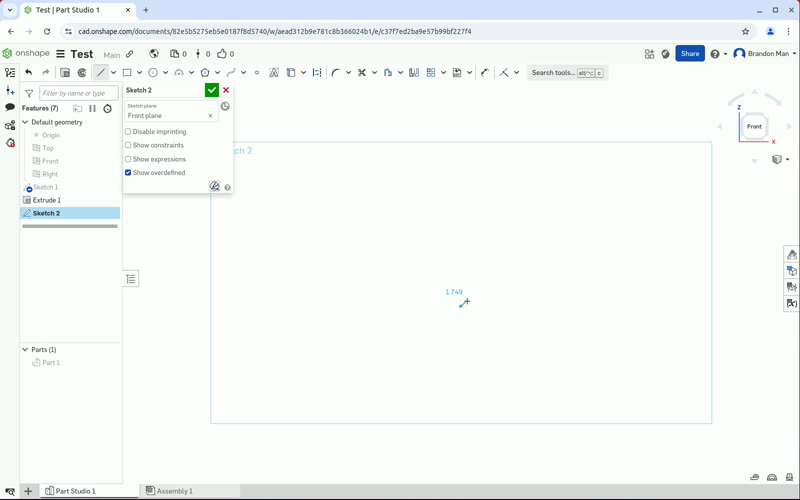
click(467, 300)
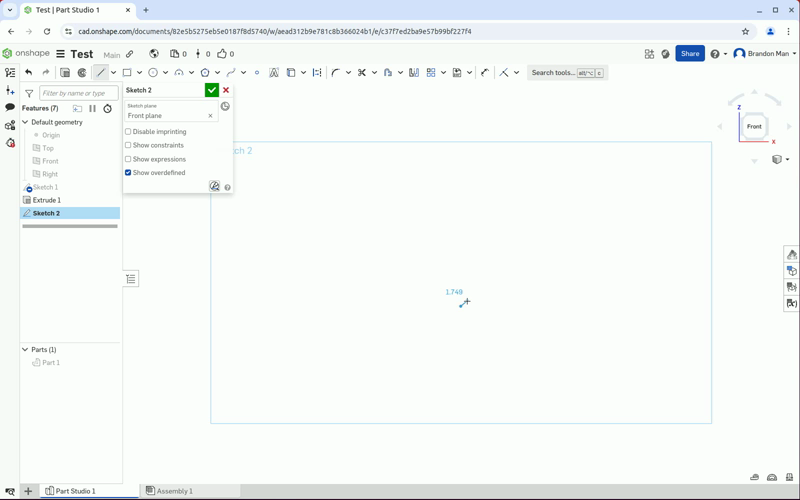
key_up(shift)
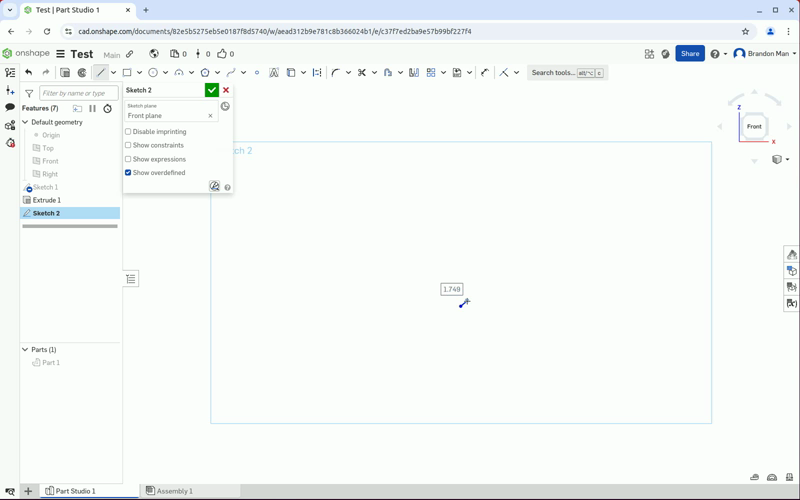
key_down(shift)
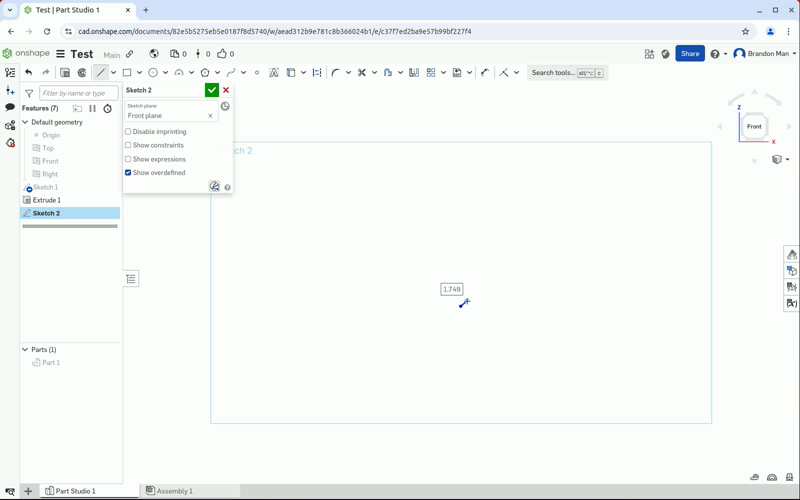
mouse_move(497, 300)
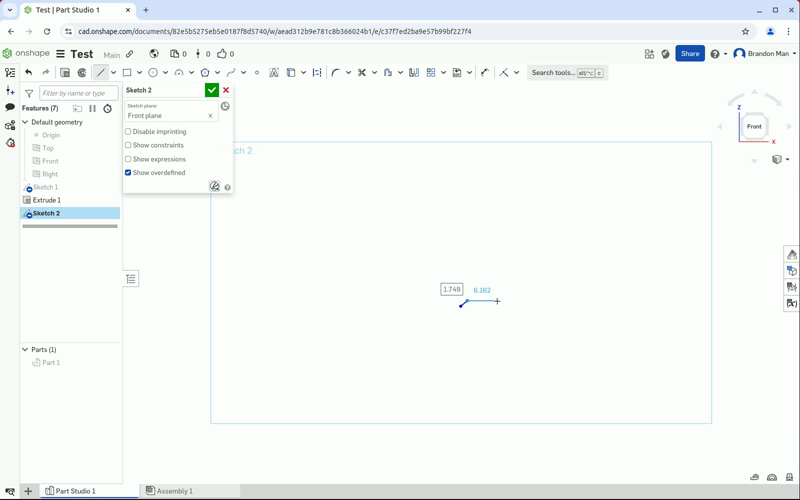
mouse_move(467, 282)
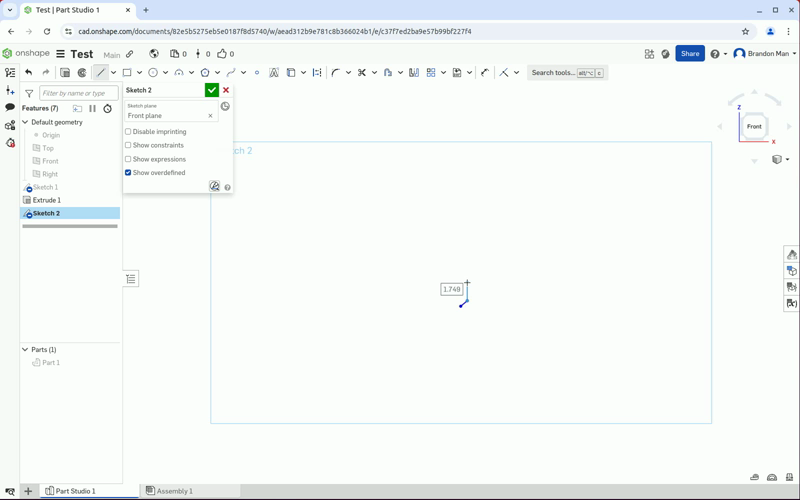
click(467, 282)
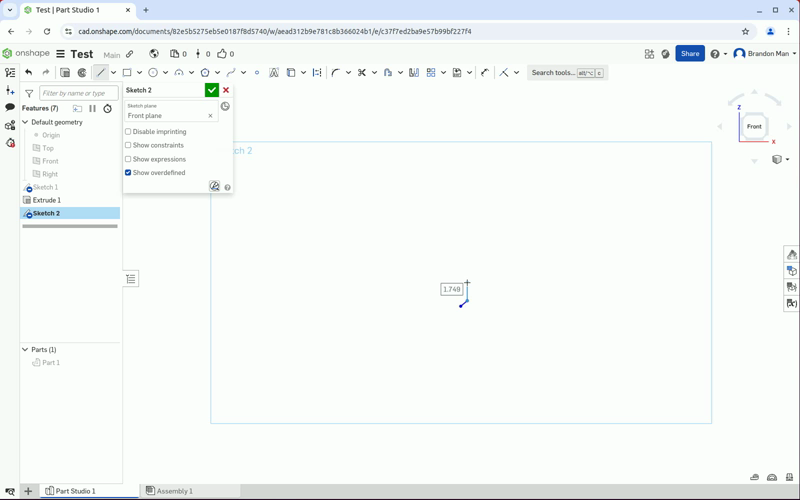
key_up(shift)
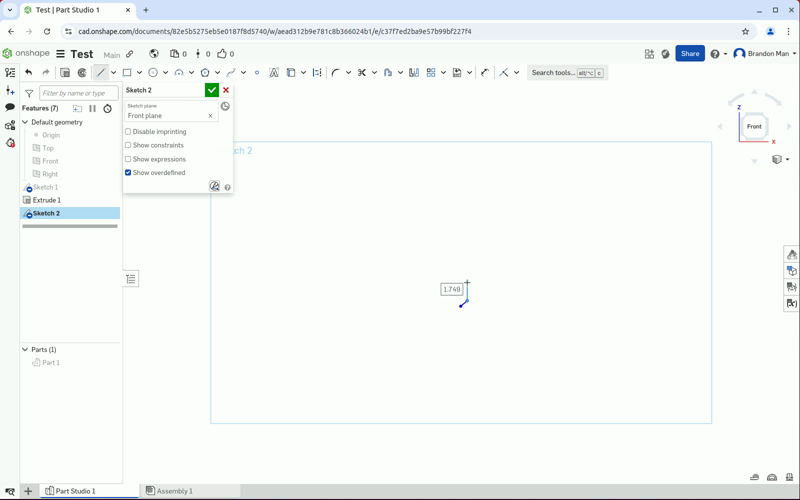
key_down(shift)
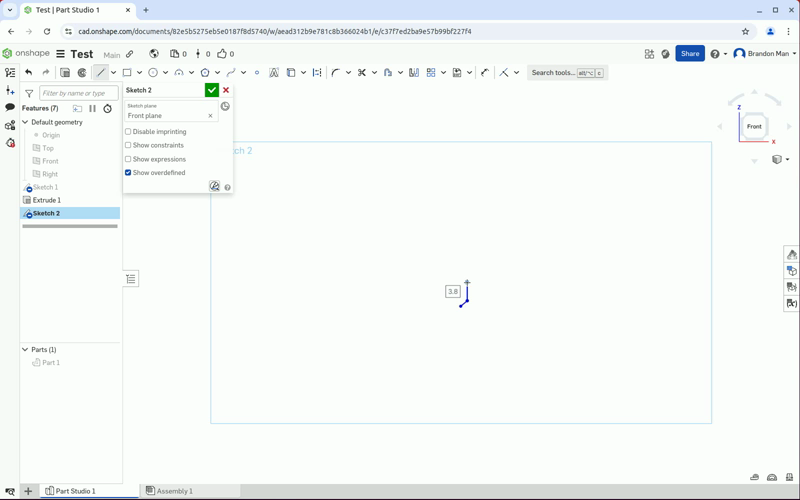
mouse_move(497, 282)
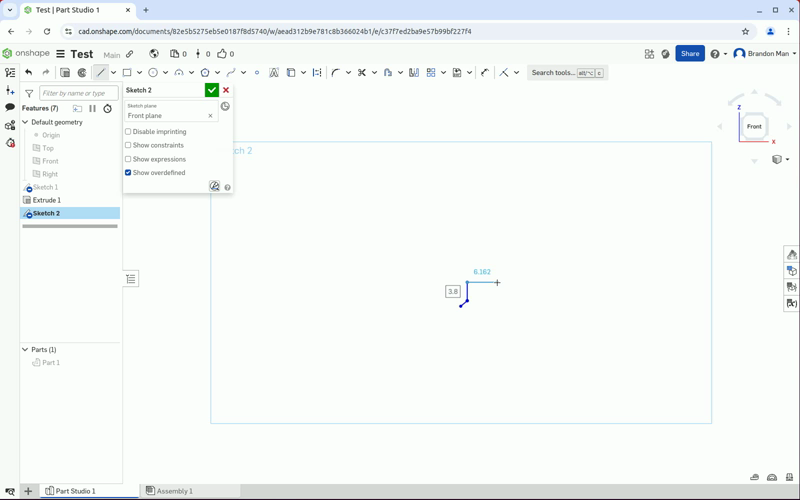
mouse_move(460, 282)
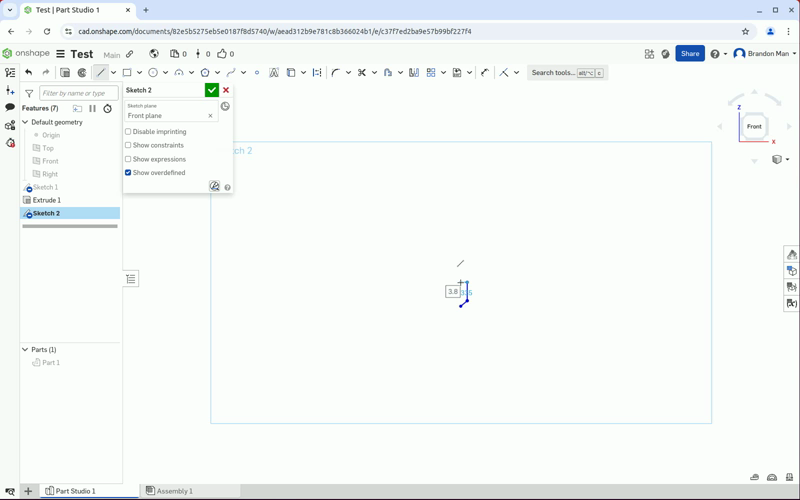
scroll(6)
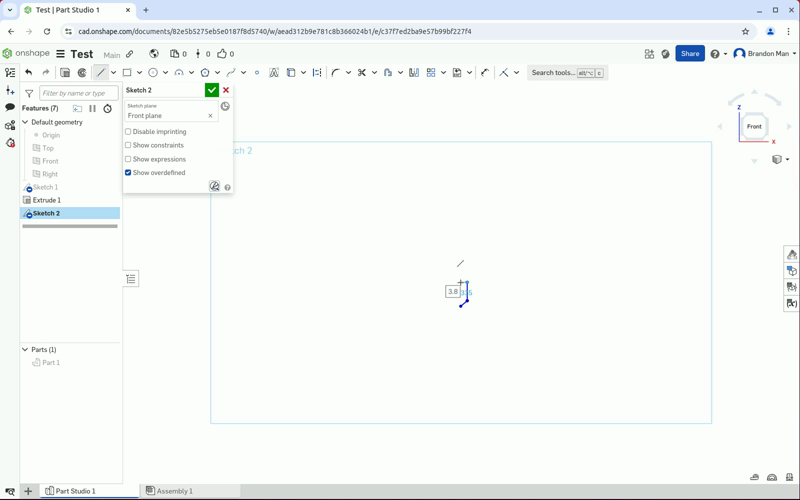
scroll(6)
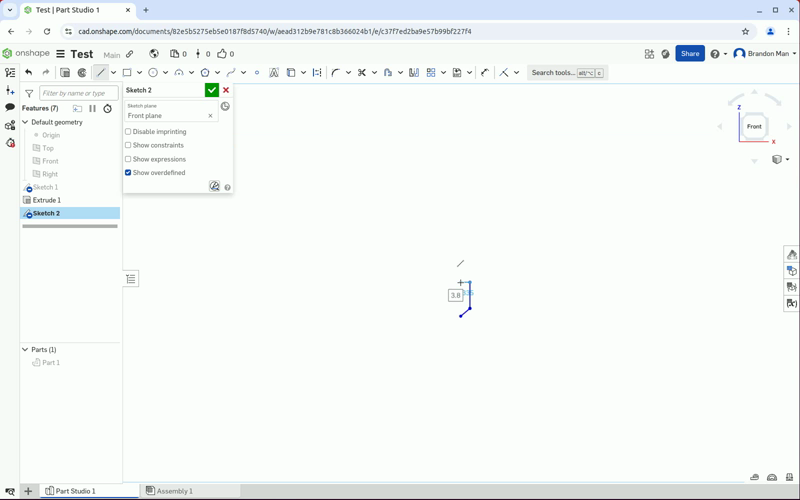
scroll(6)
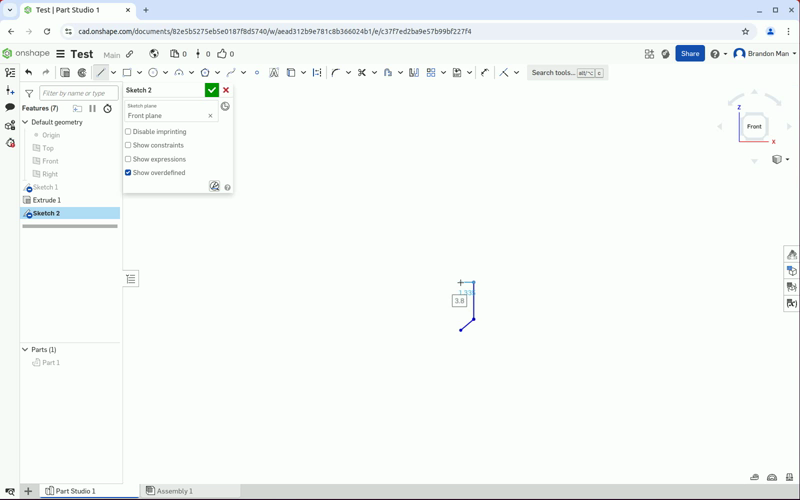
scroll(6)
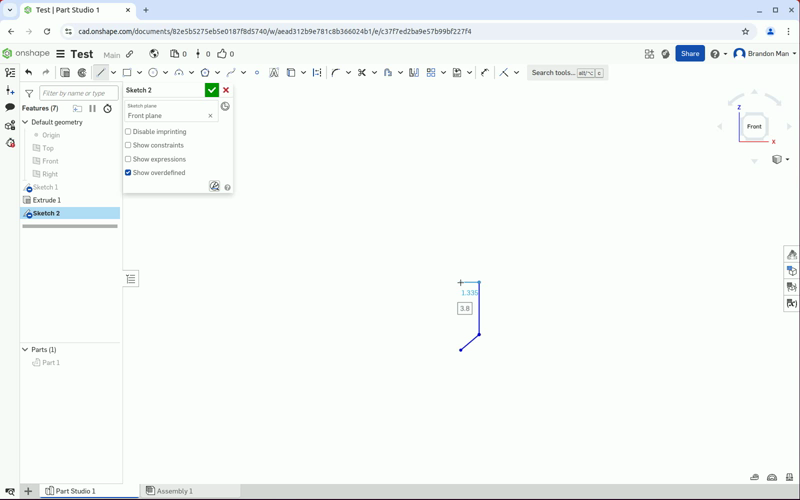
scroll(6)
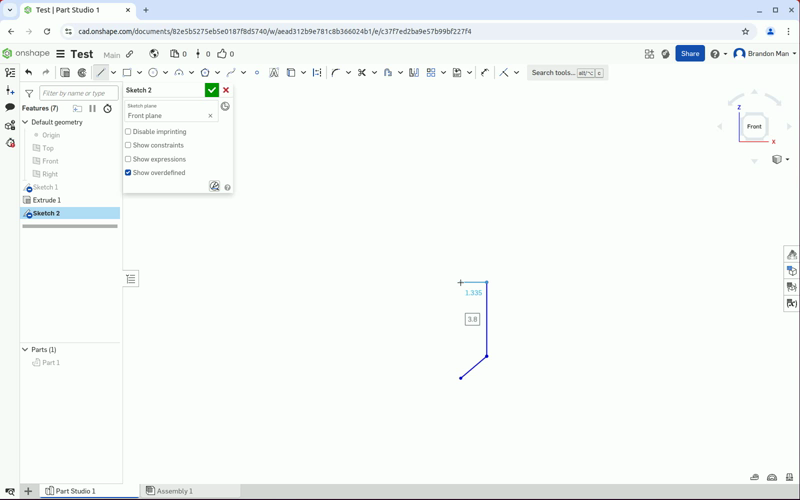
scroll(6)
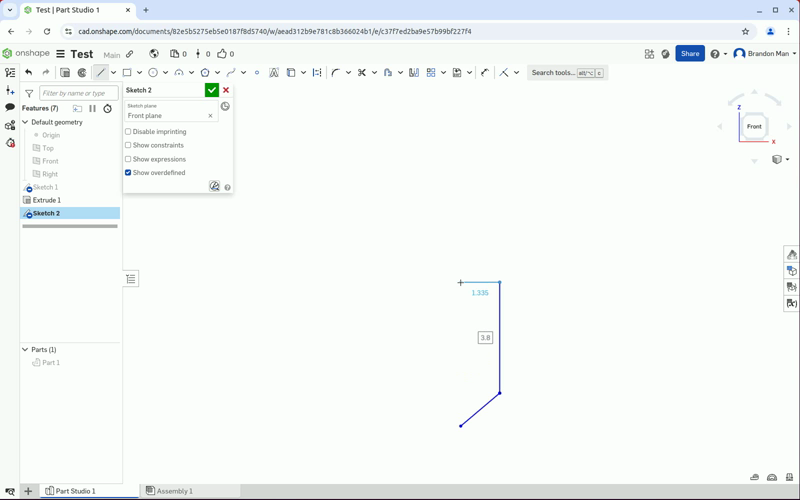
scroll(6)
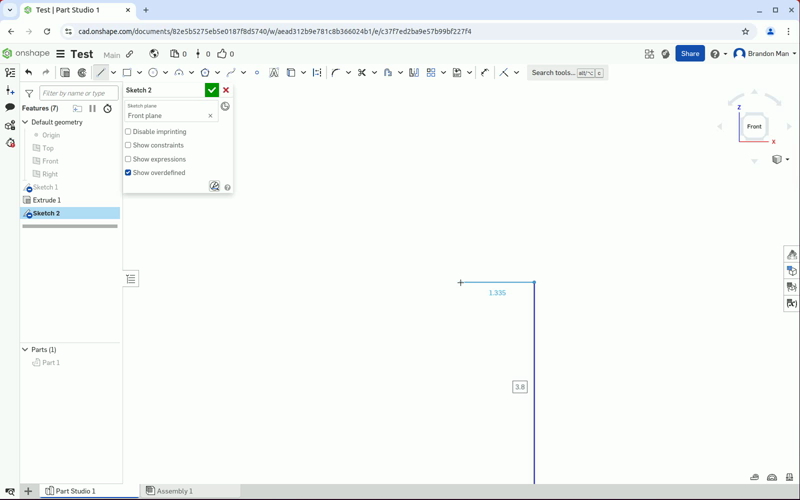
click(460, 282)
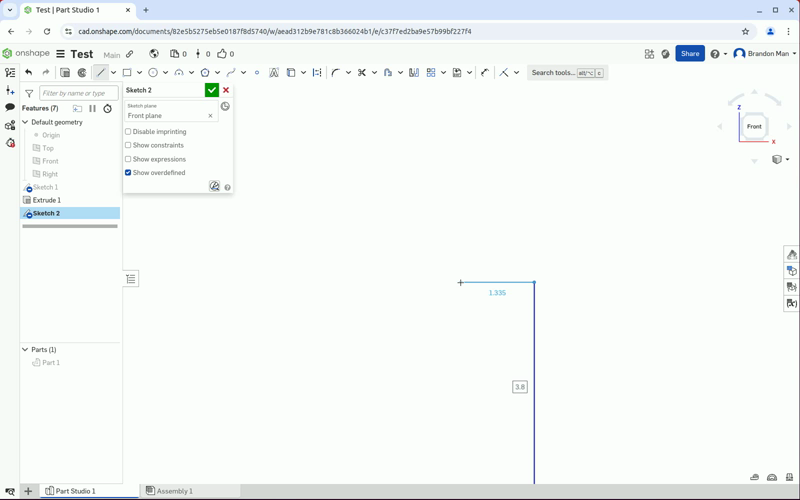
scroll(-6)
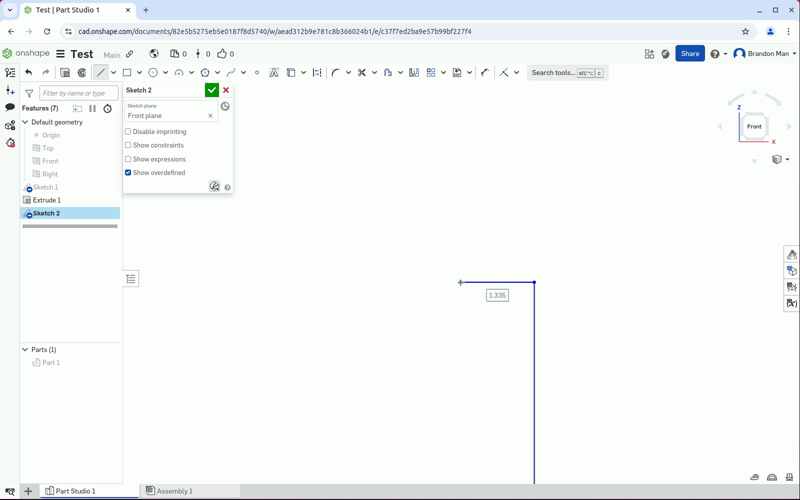
scroll(-6)
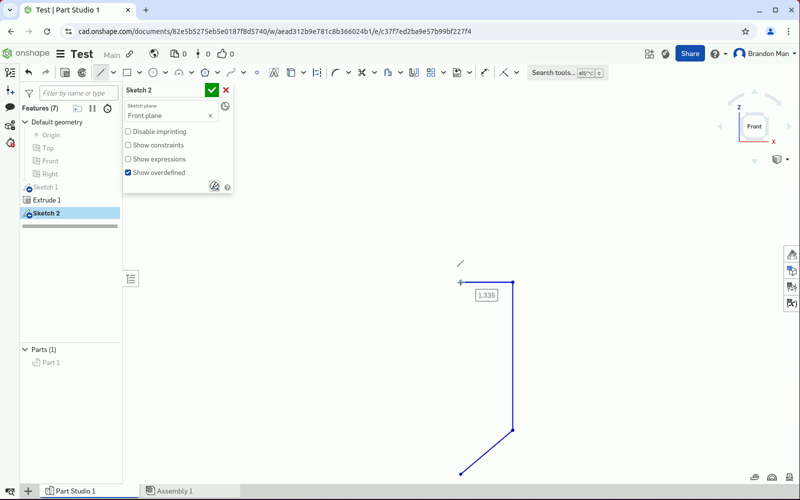
scroll(-6)
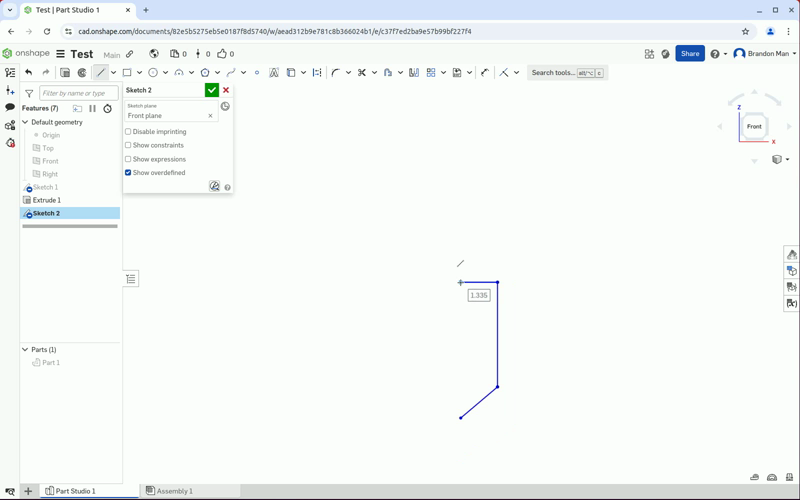
scroll(-6)
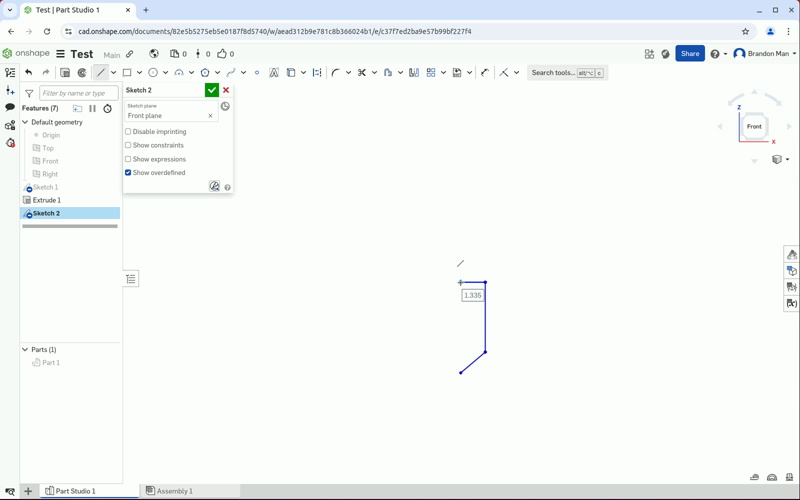
scroll(-6)
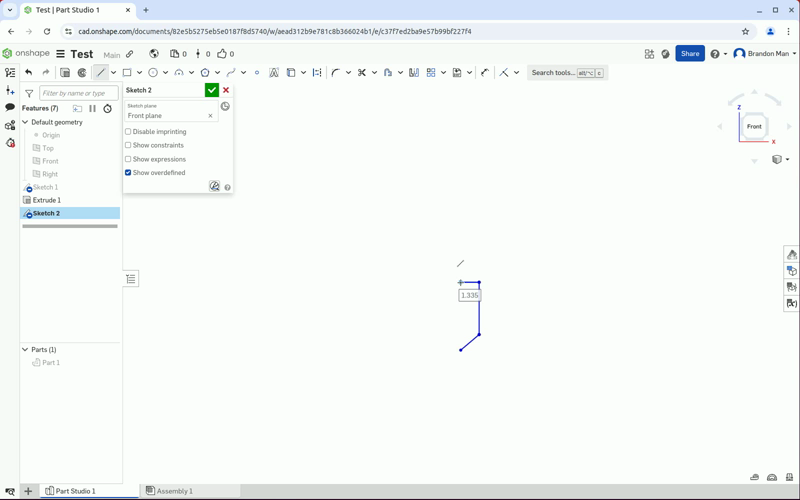
scroll(-6)
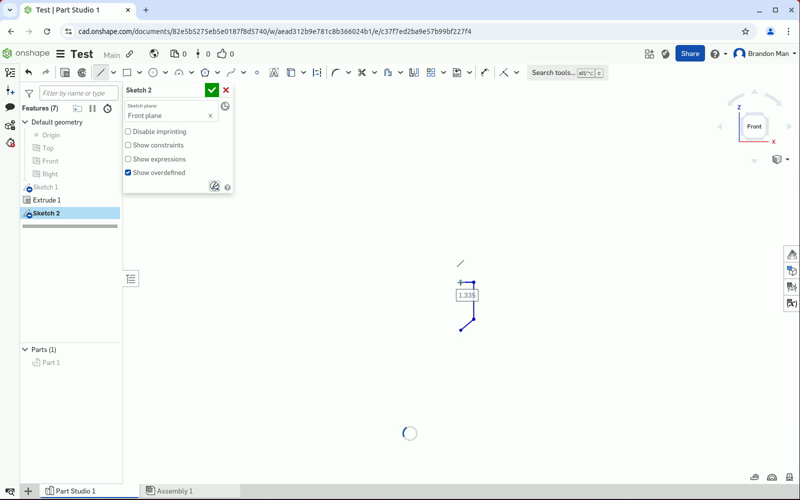
scroll(-6)
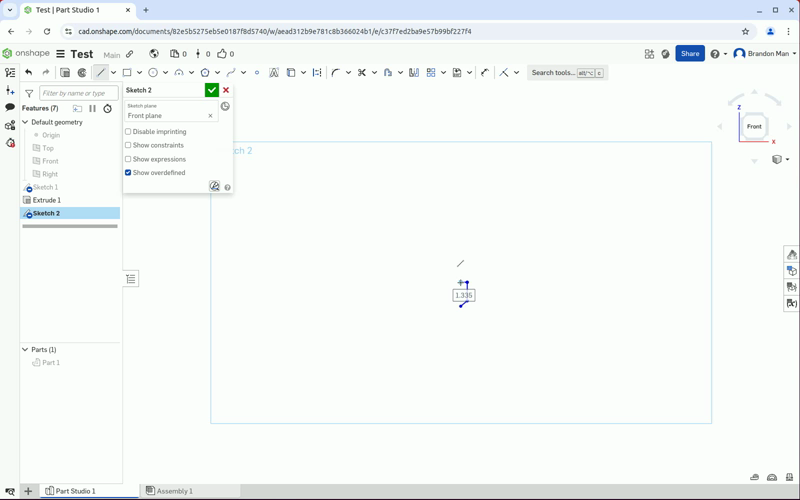
key_up(shift)
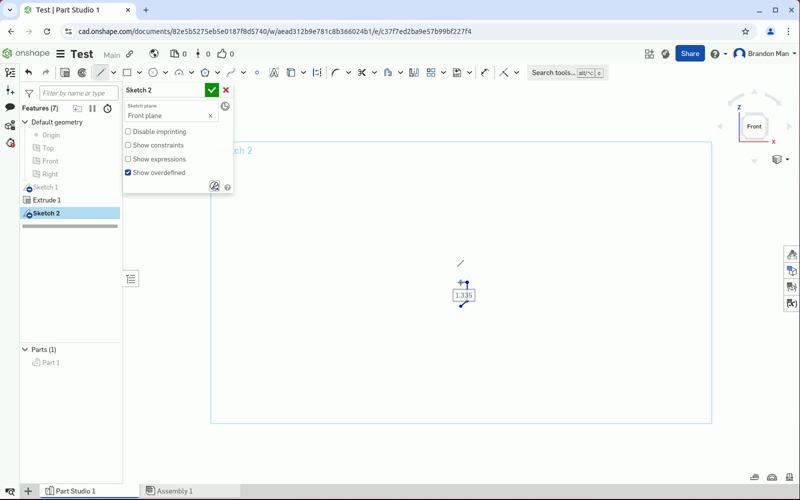
mouse_move(490, 282)
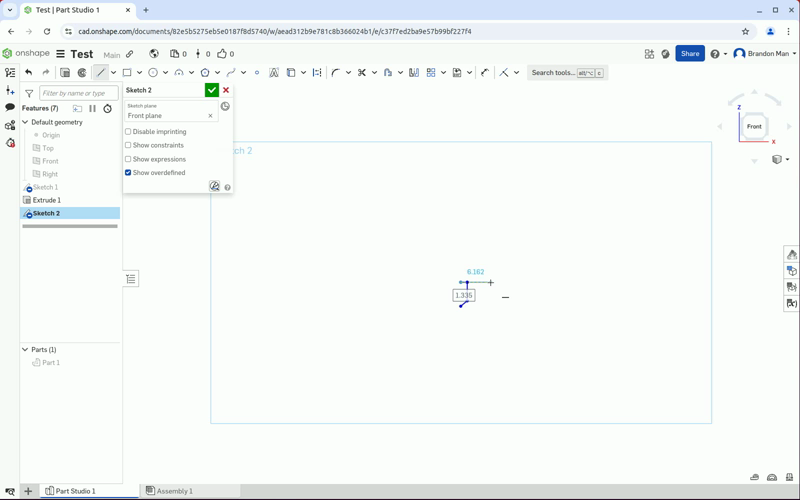
key_down(shift)
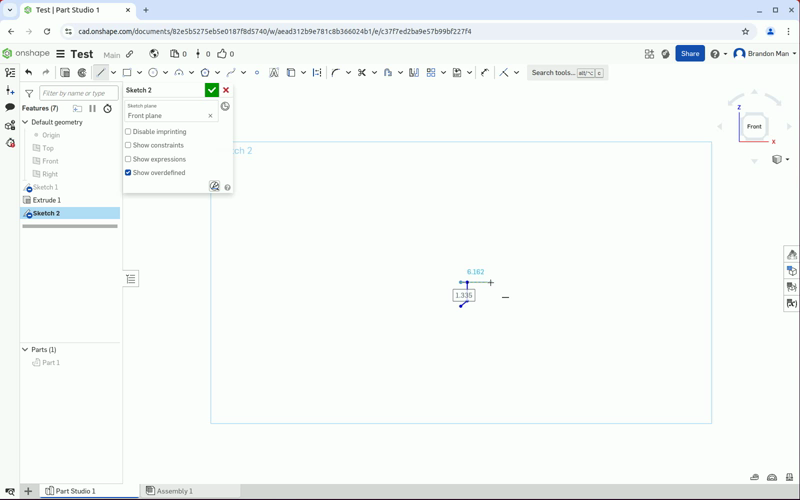
mouse_move(460, 306)
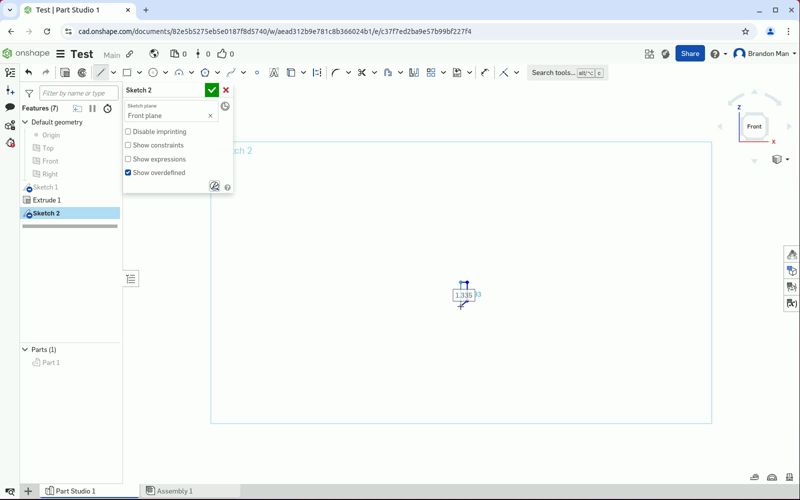
key_up(shift)
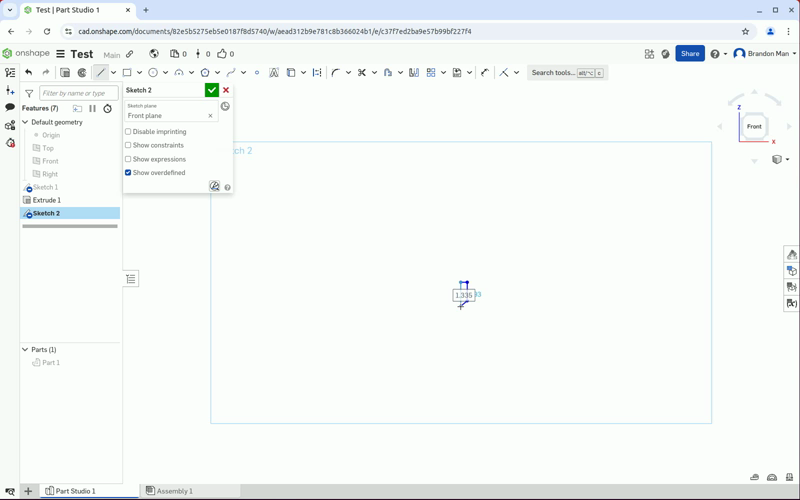
click(460, 306)
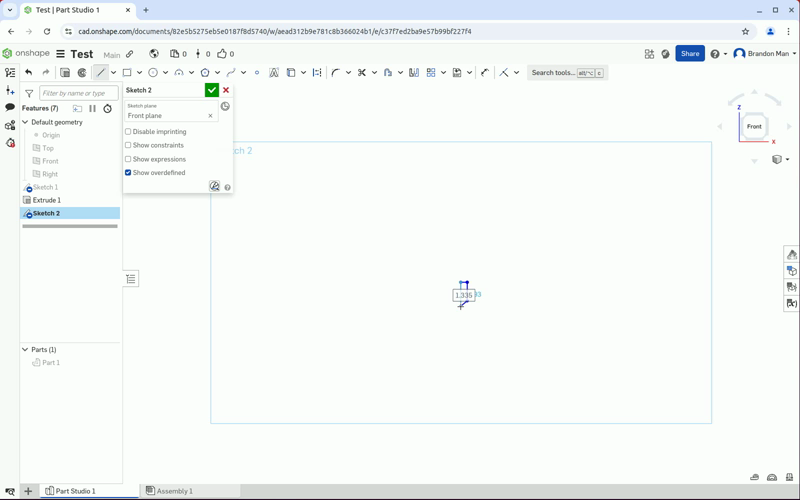
key(esc)
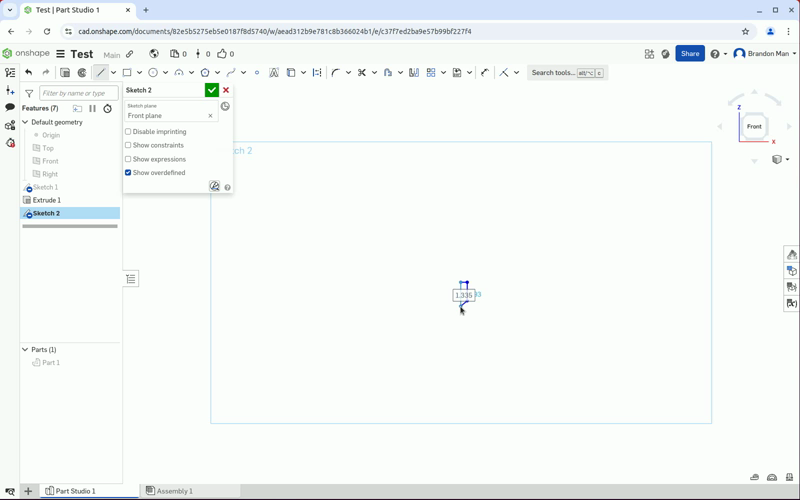
mouse_move(463, 297)
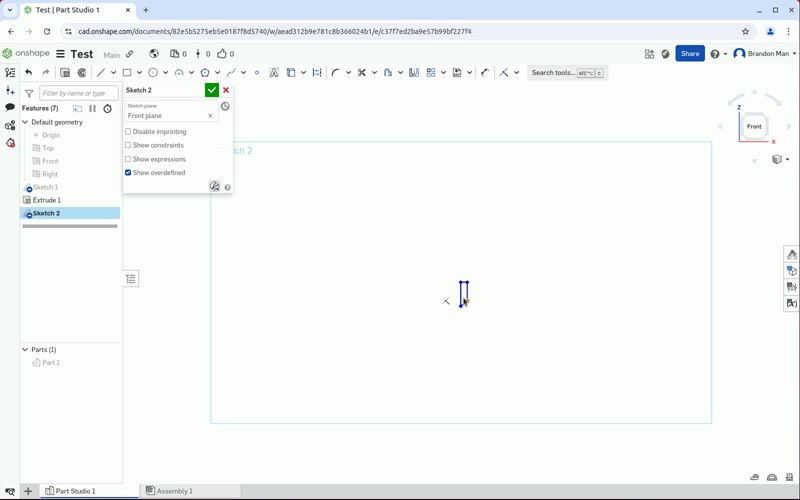
scroll(6)
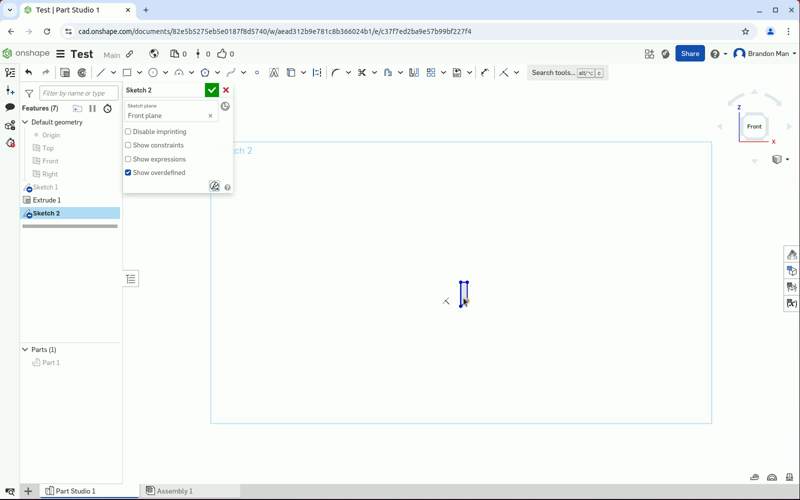
scroll(6)
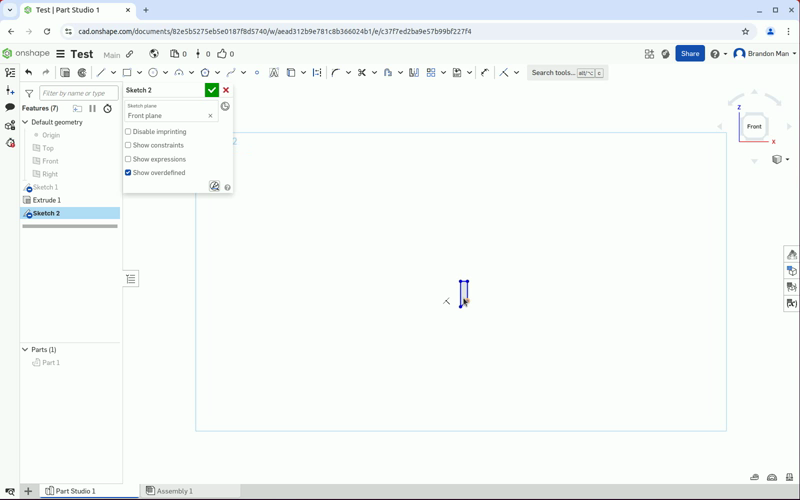
scroll(6)
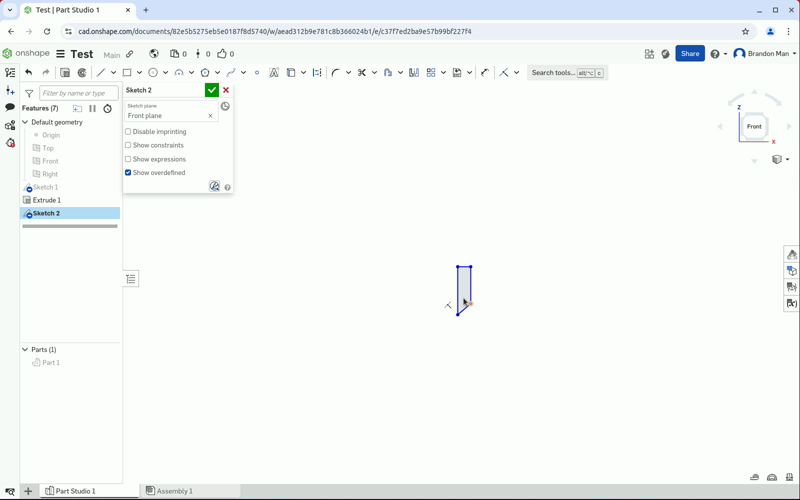
scroll(6)
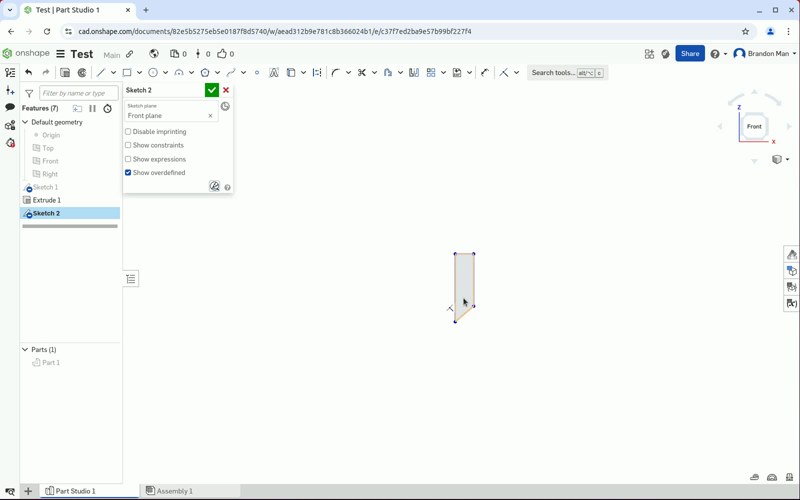
scroll(6)
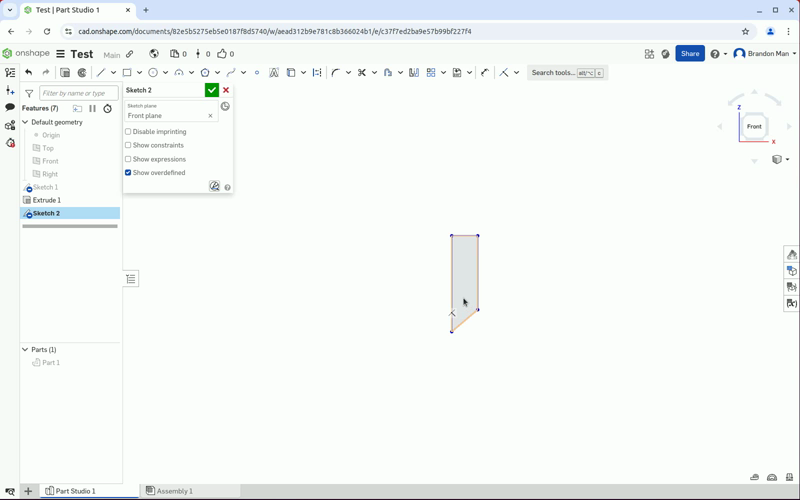
scroll(6)
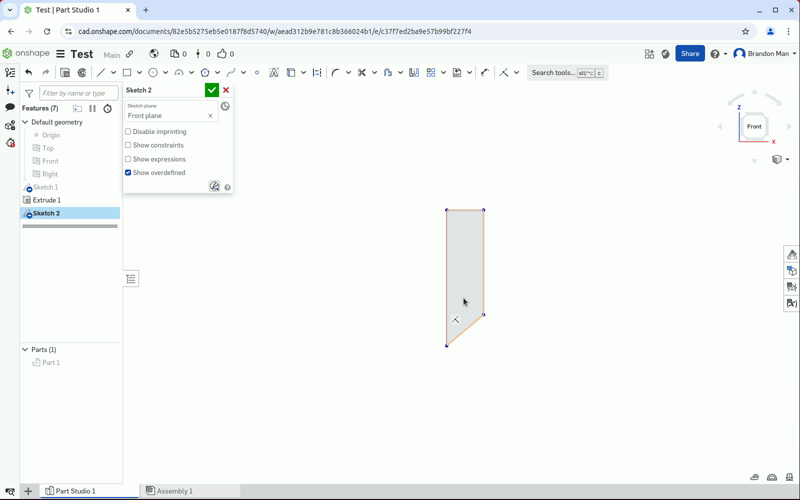
scroll(6)
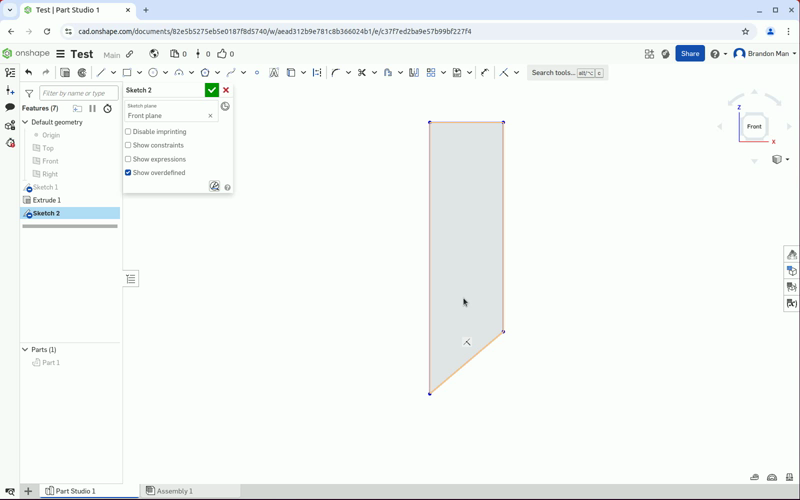
click(463, 297)
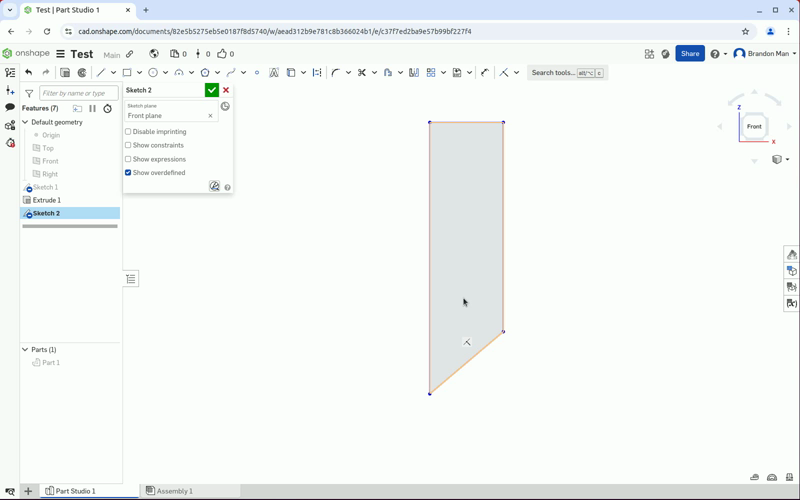
scroll(-6)
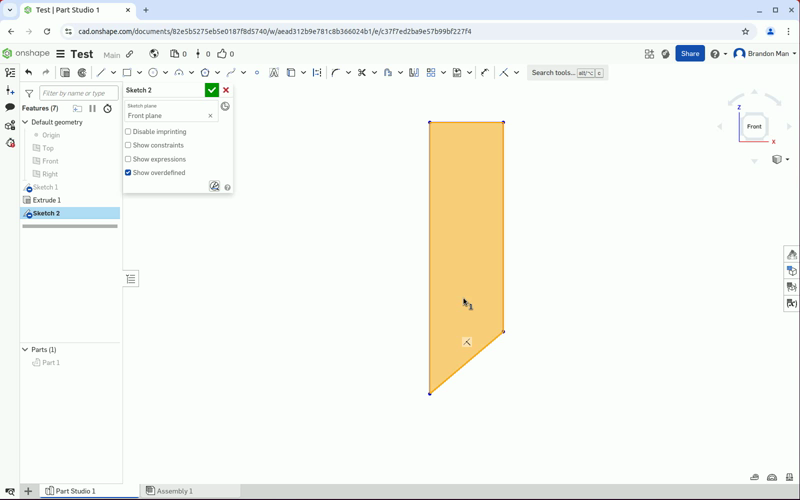
scroll(-6)
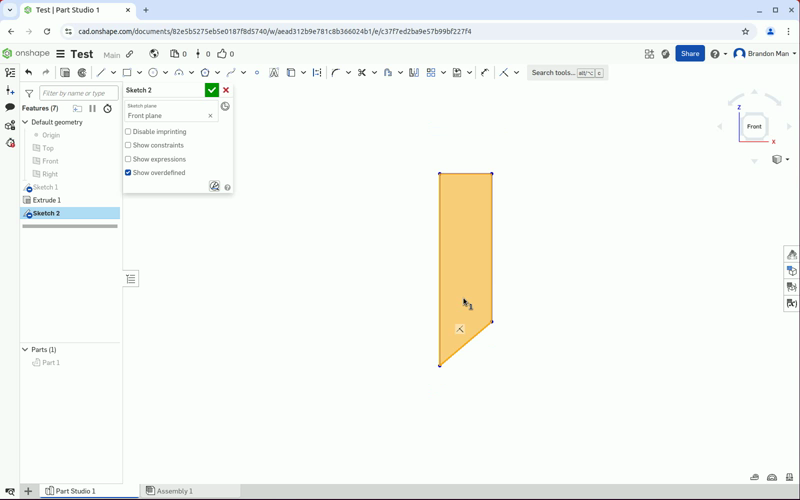
scroll(-6)
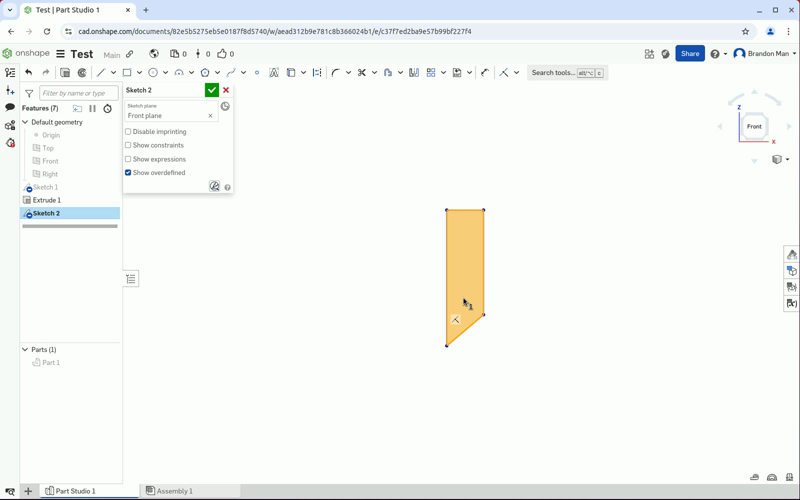
scroll(-6)
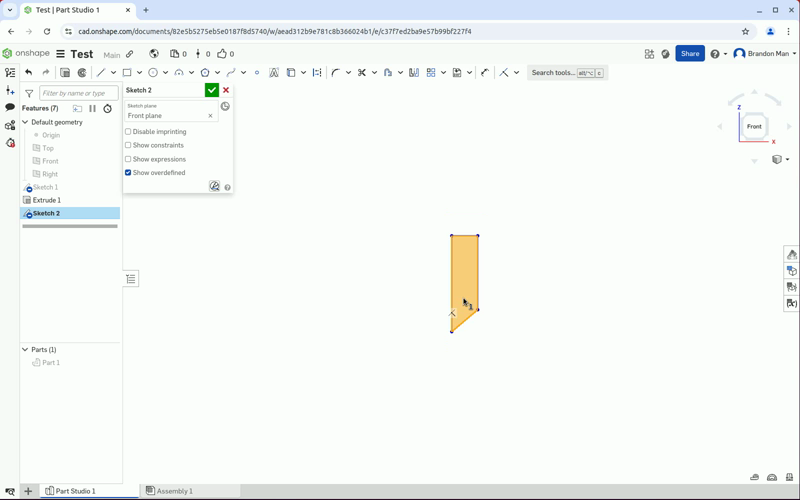
scroll(-6)
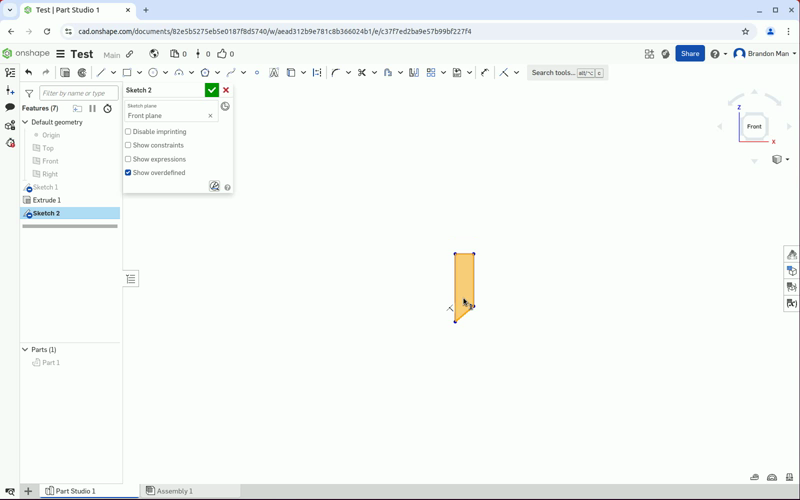
scroll(-6)
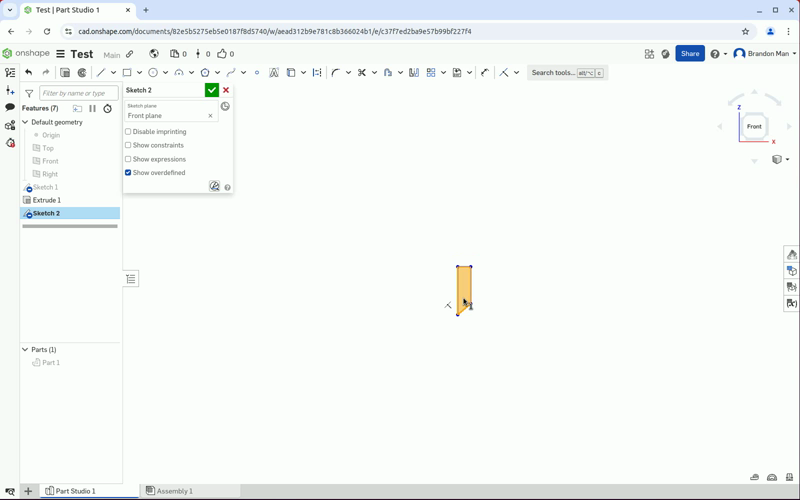
scroll(-6)
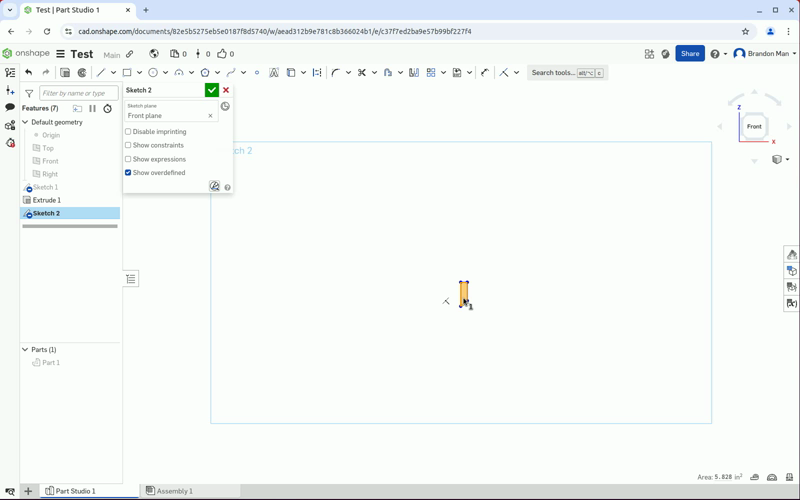
mouse_move(73, 352)
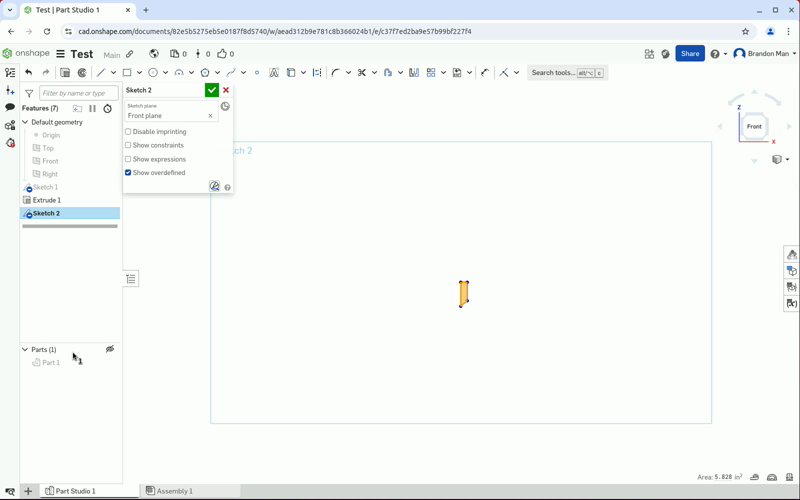
key(shift+y)
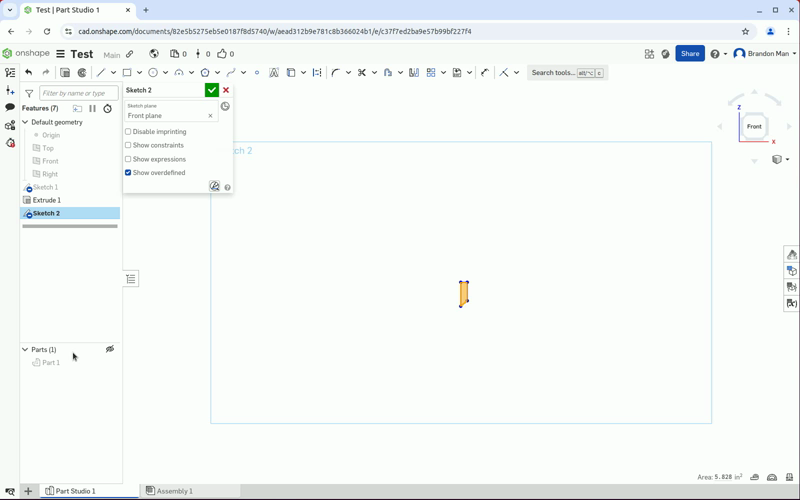
key(shift+e)
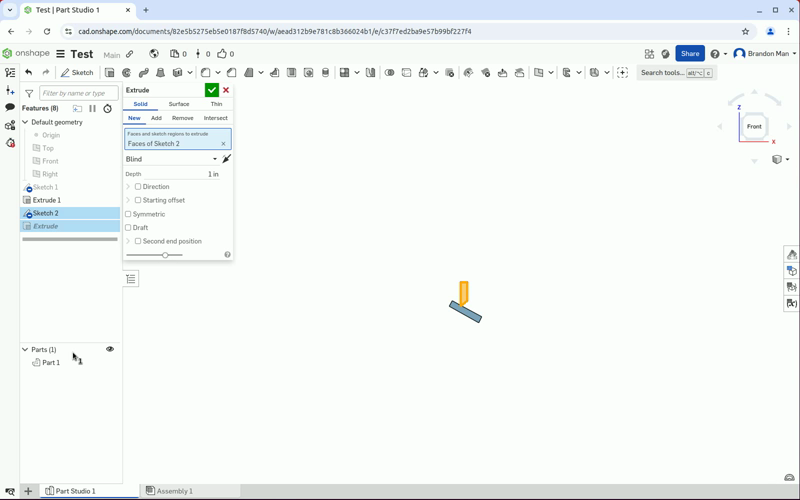
mouse_move(143, 106)
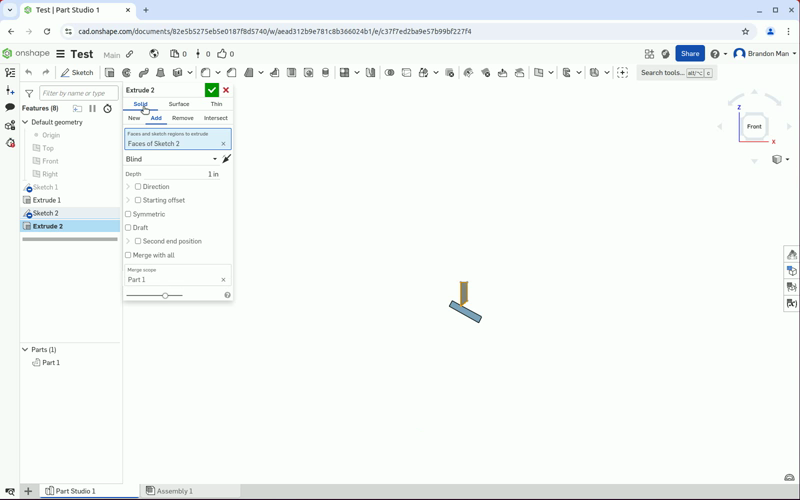
click(143, 106)
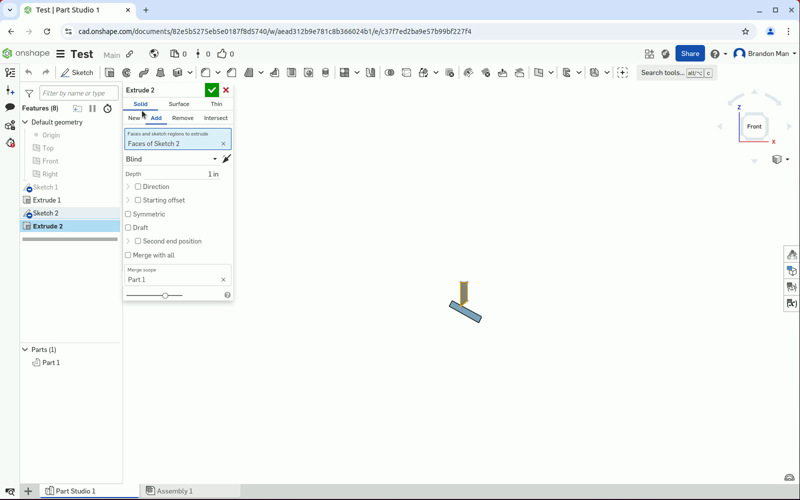
mouse_move(137, 120)
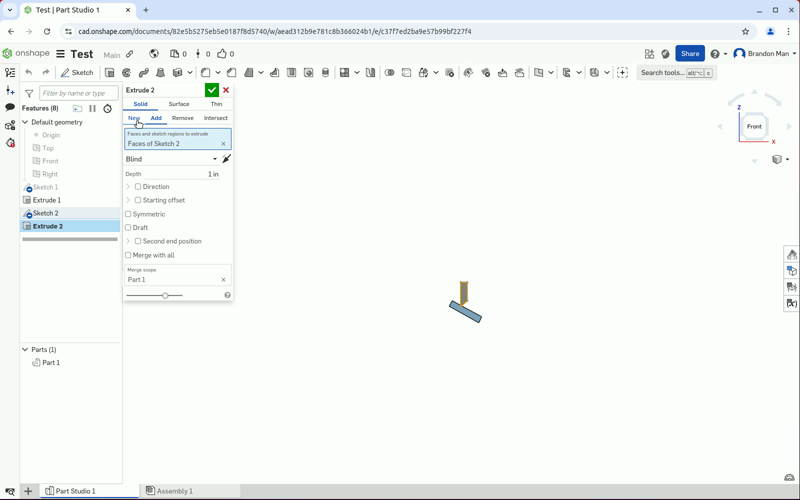
click(137, 120)
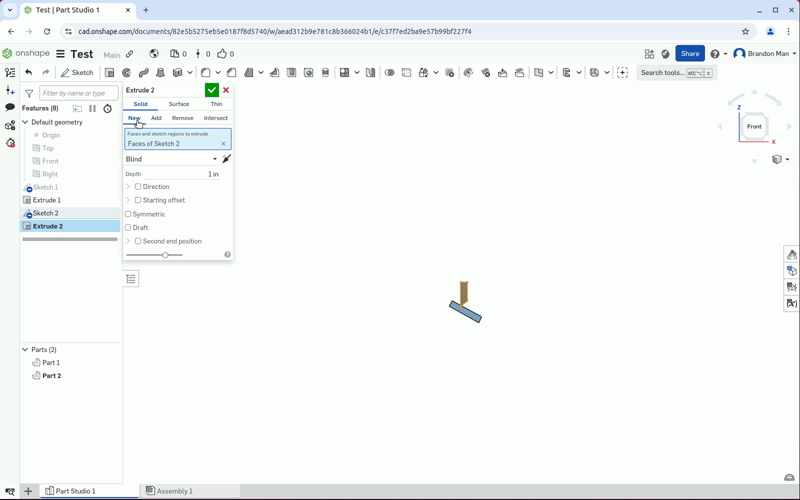
key(tab, 4)
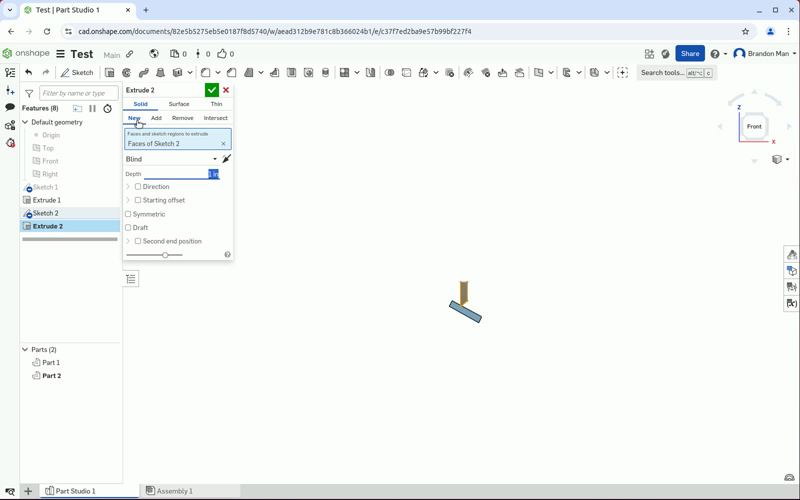
text(-23.108)
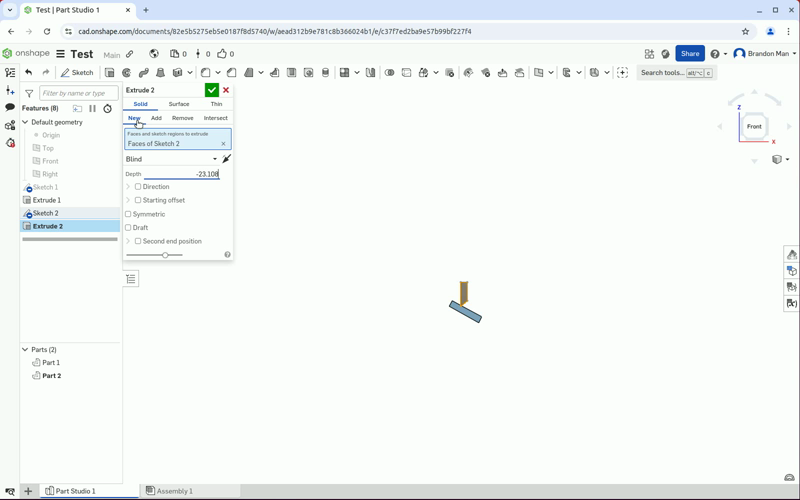
key(enter)
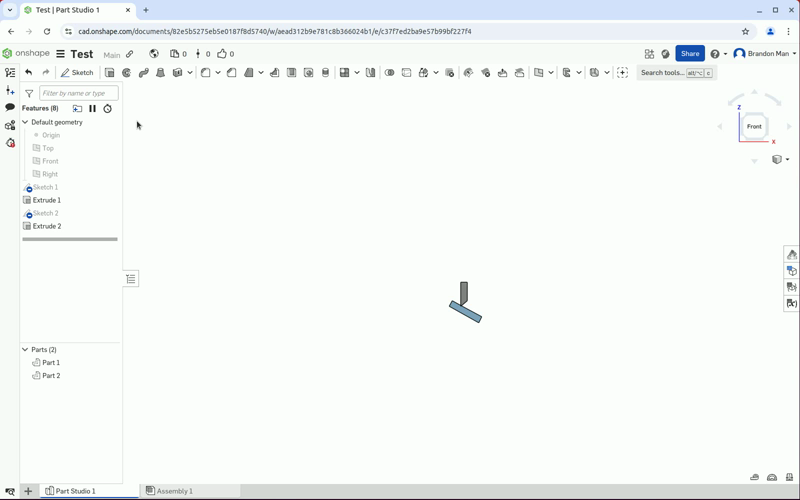
key(shift+h)
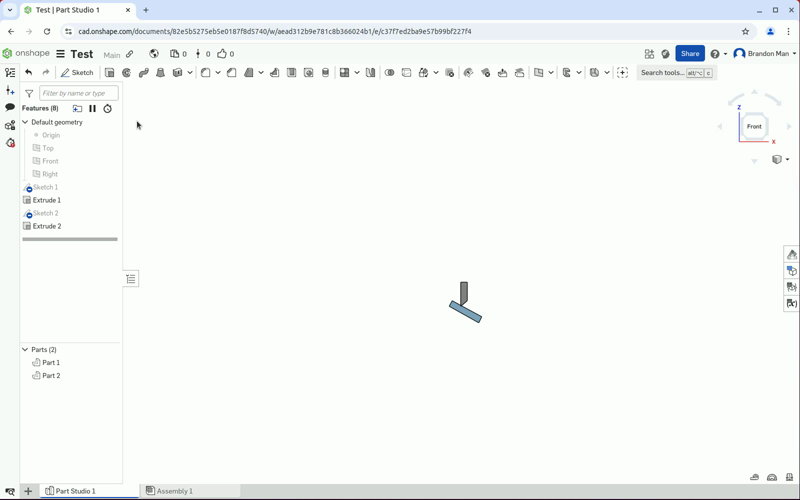
key(shift+h)
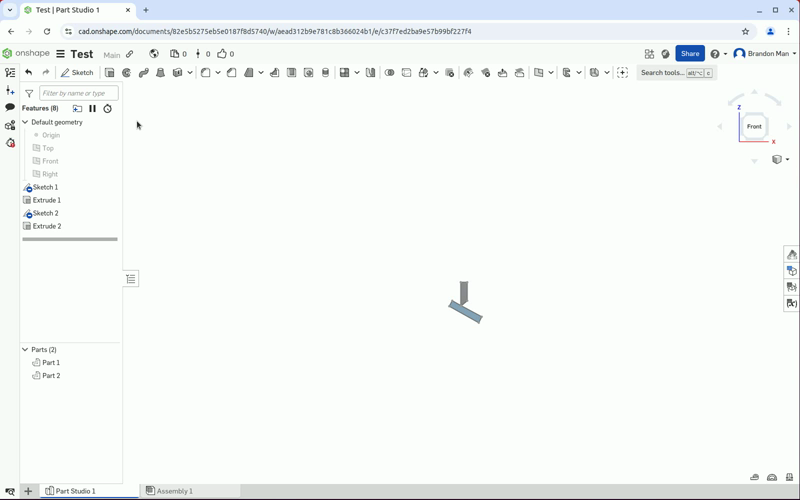
key(shift+7)
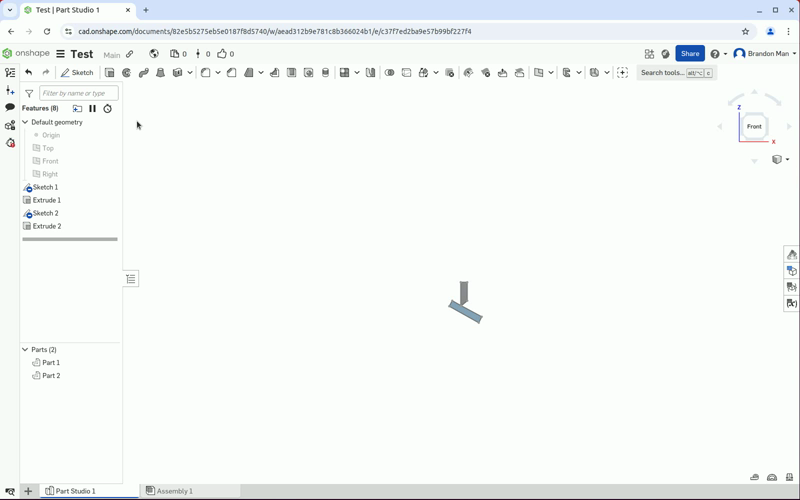
key(left, 2)
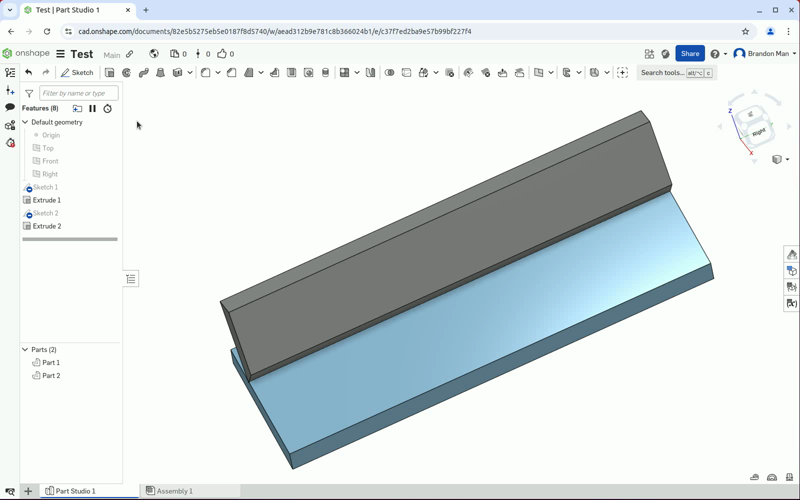
key(down, 2)
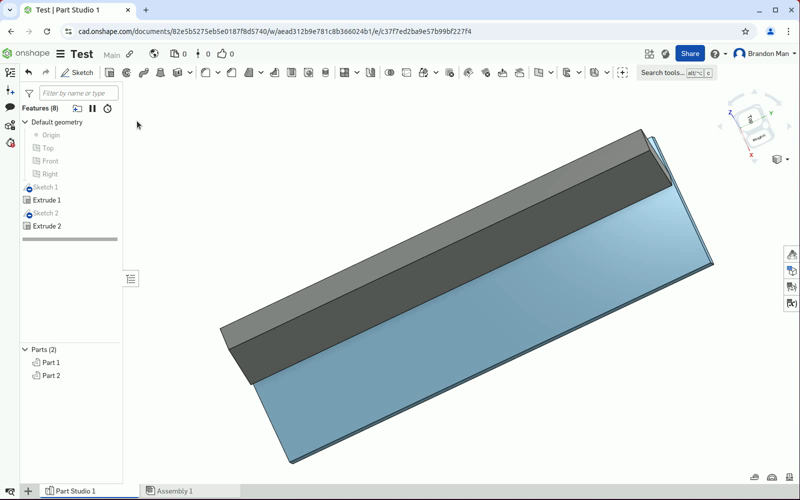
key(up, 2)
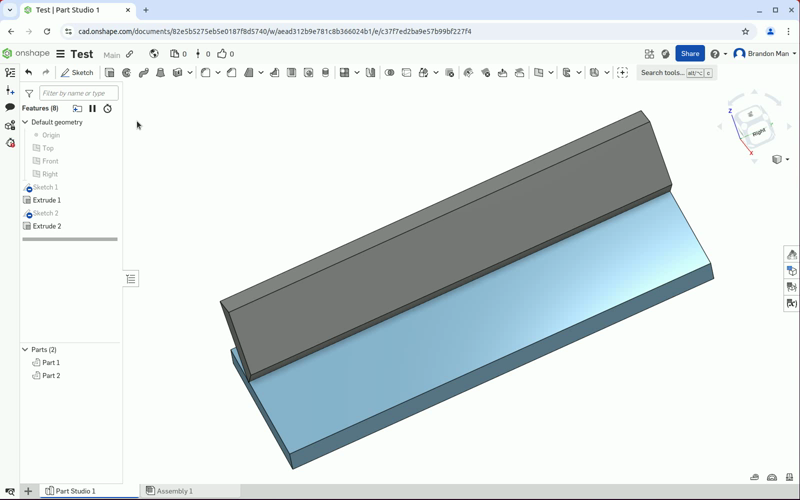
key(right, 2)
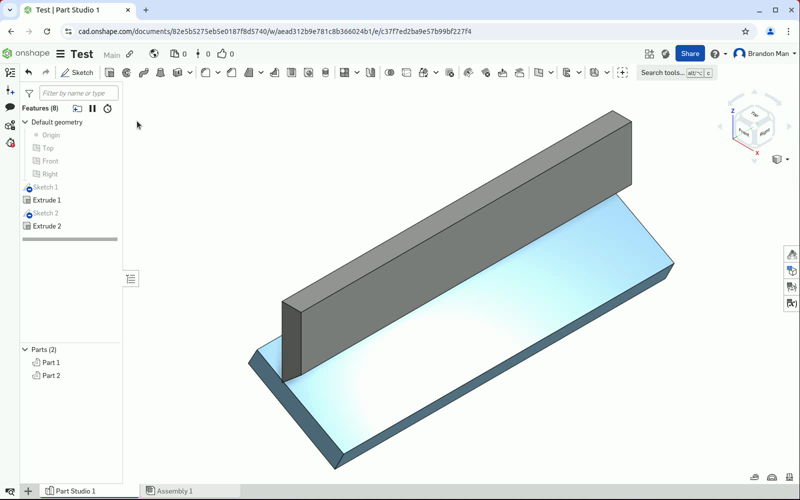
mouse_move(73, 189)
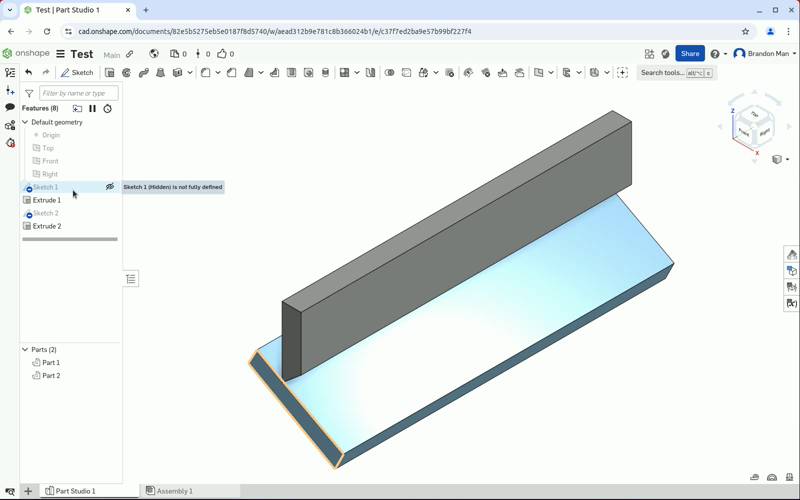
click(73, 189)